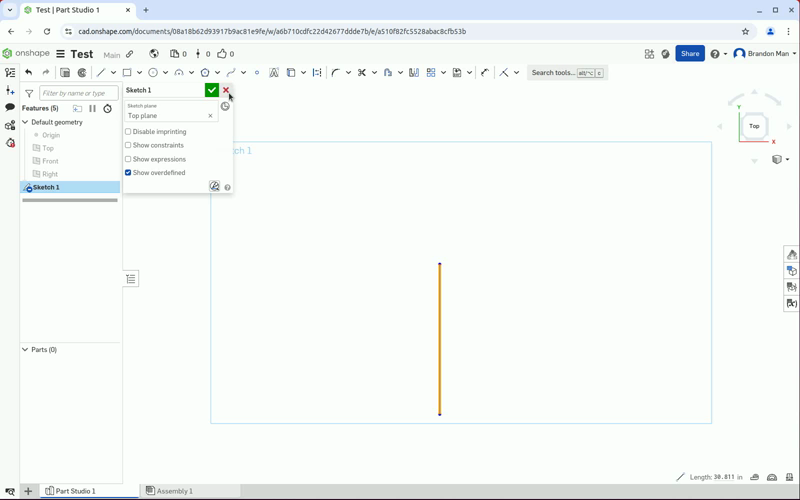
key(shift+h)
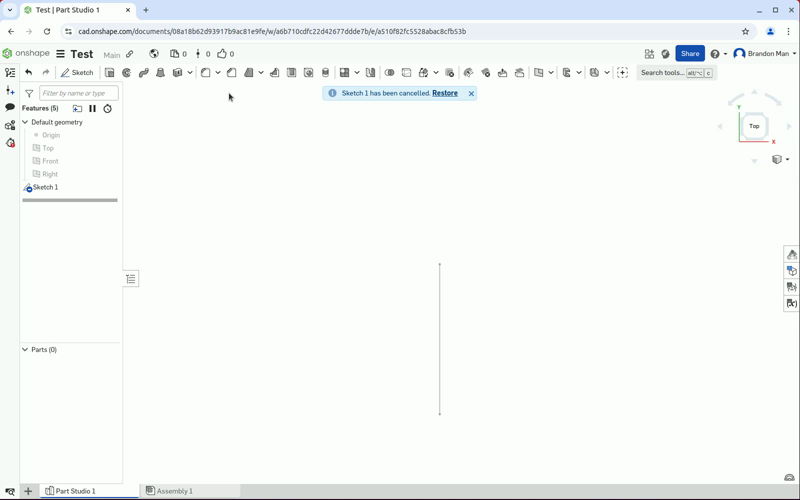
mouse_move(73, 352)
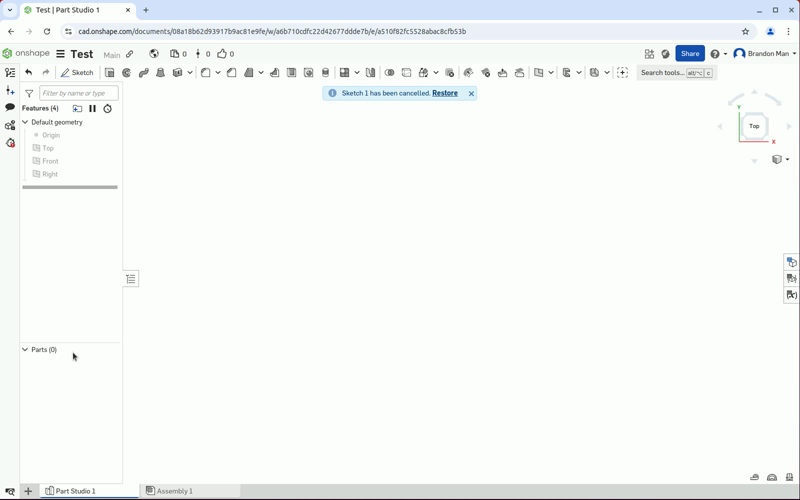
key(y)
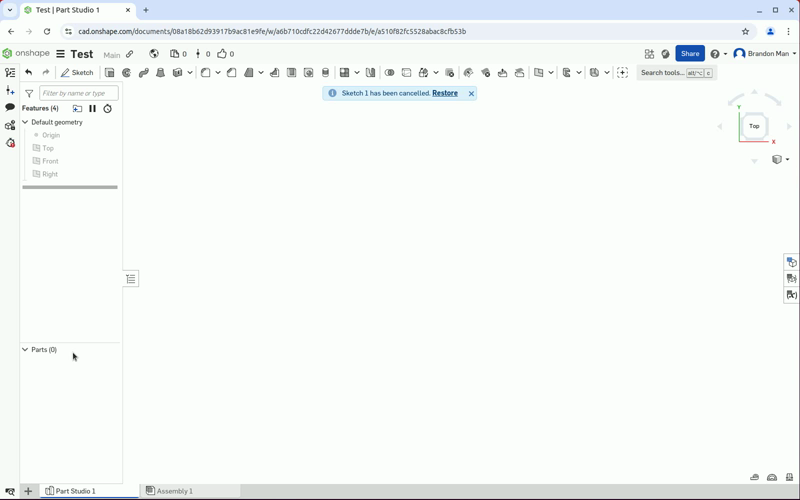
key(shift+p)
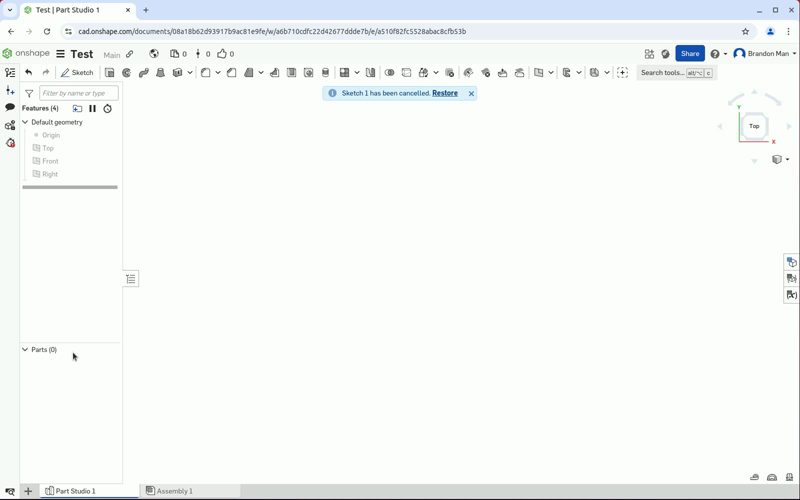
key(space)
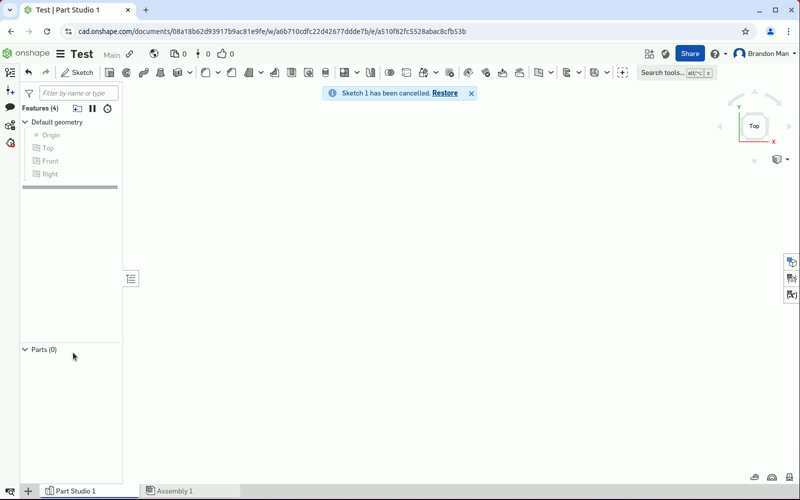
key_down(shift)
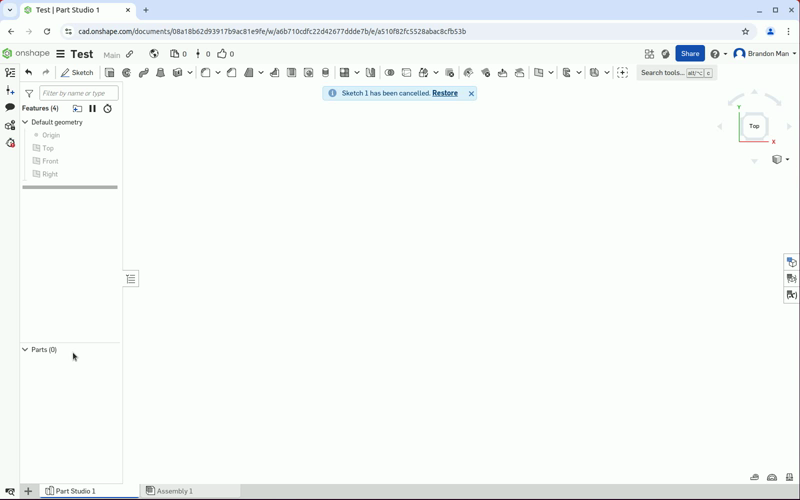
key(up)
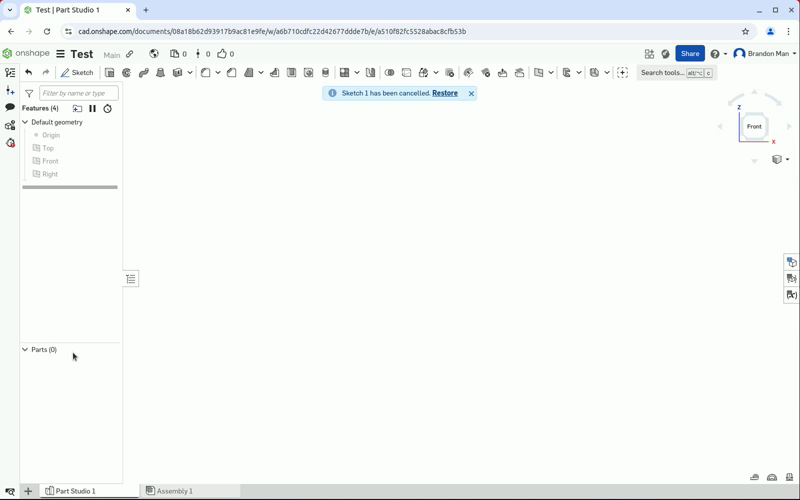
key_up(shift)
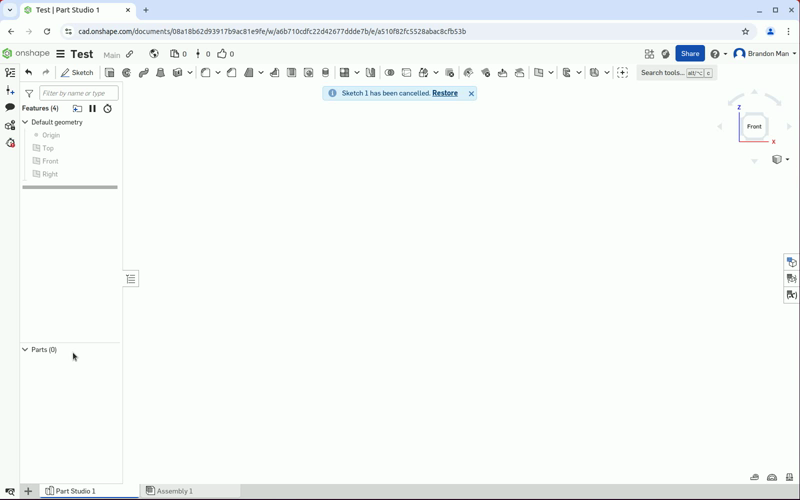
mouse_move(73, 352)
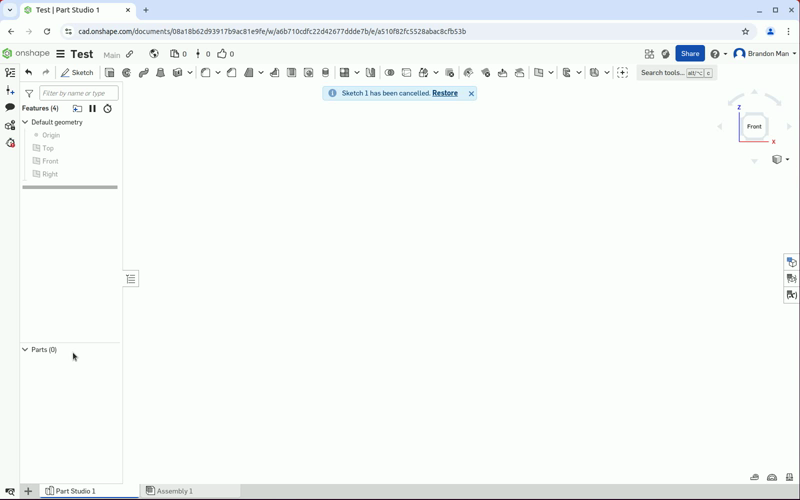
key(shift+y)
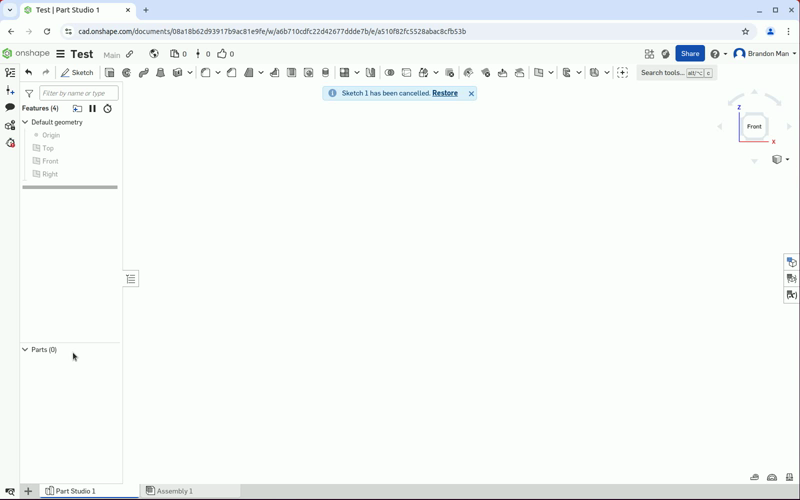
key(shift+s)
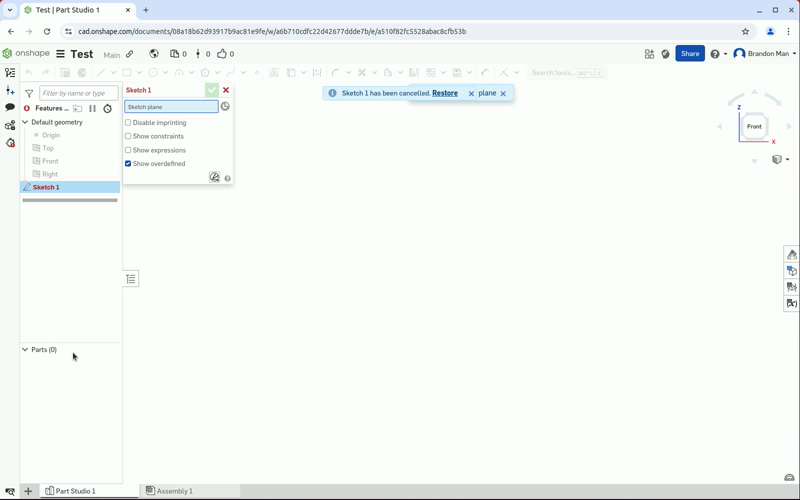
mouse_move(73, 163)
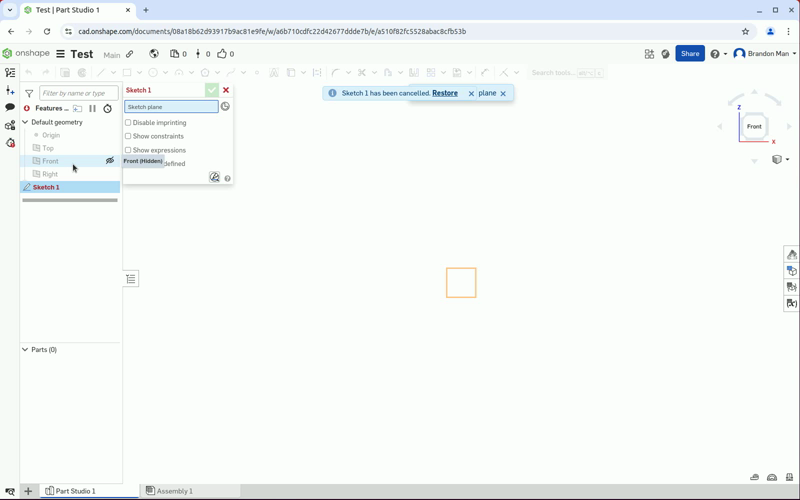
click(73, 163)
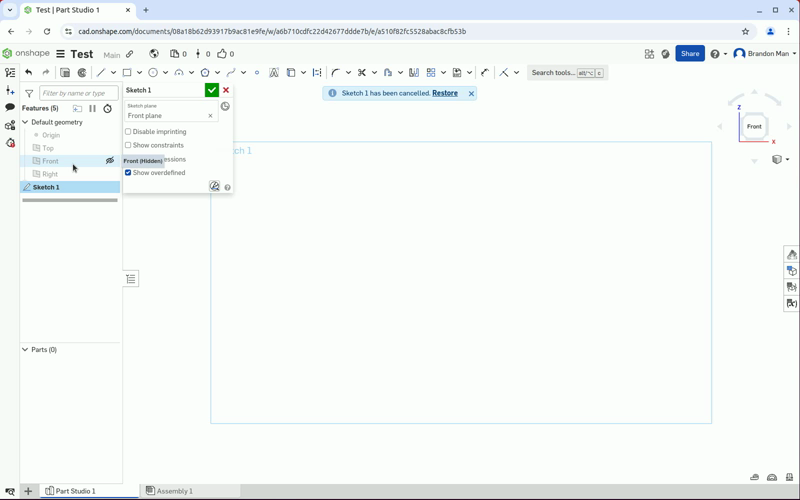
mouse_move(73, 352)
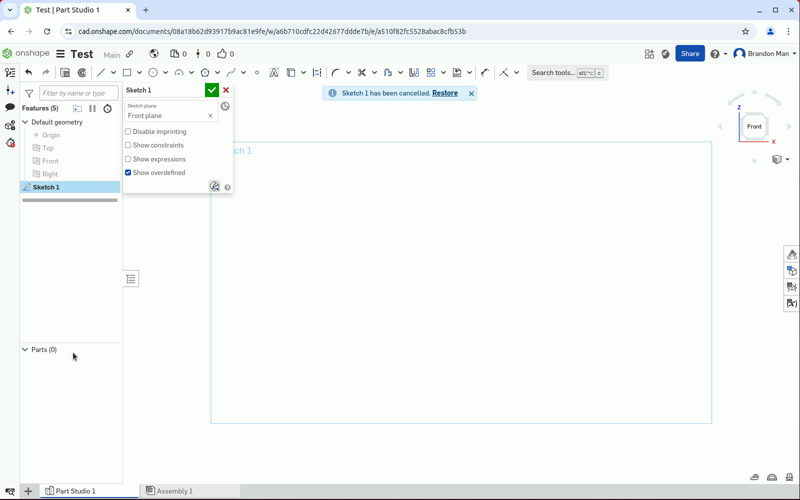
key(y)
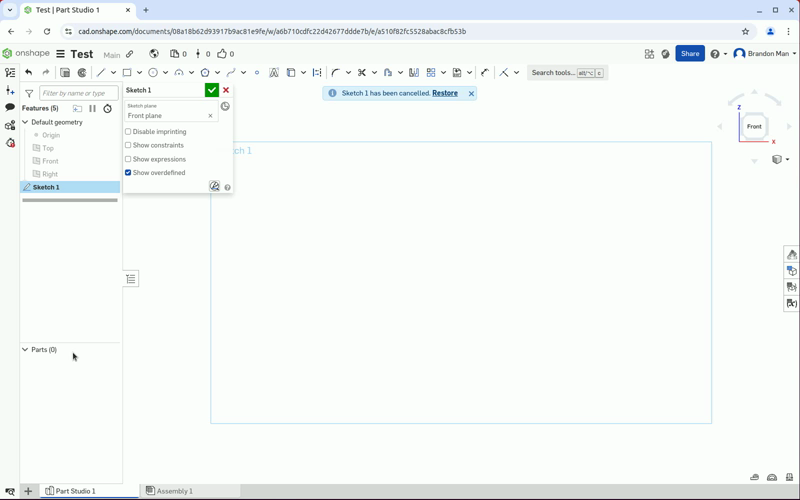
key(l)
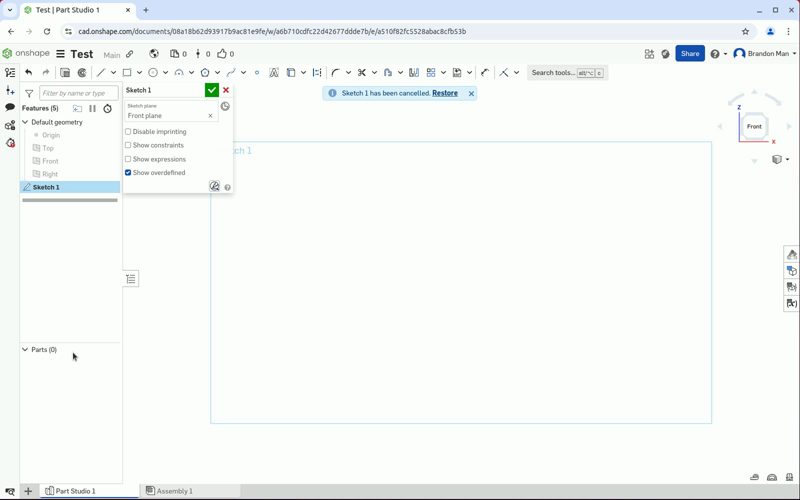
key_down(shift)
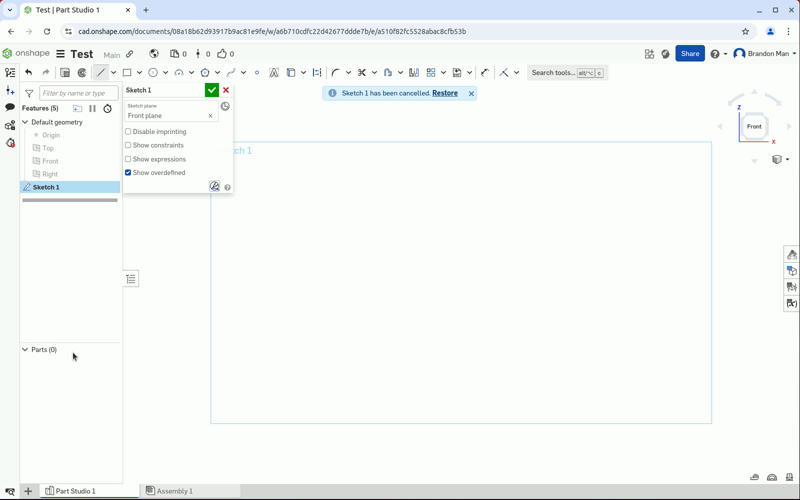
mouse_move(419, 395)
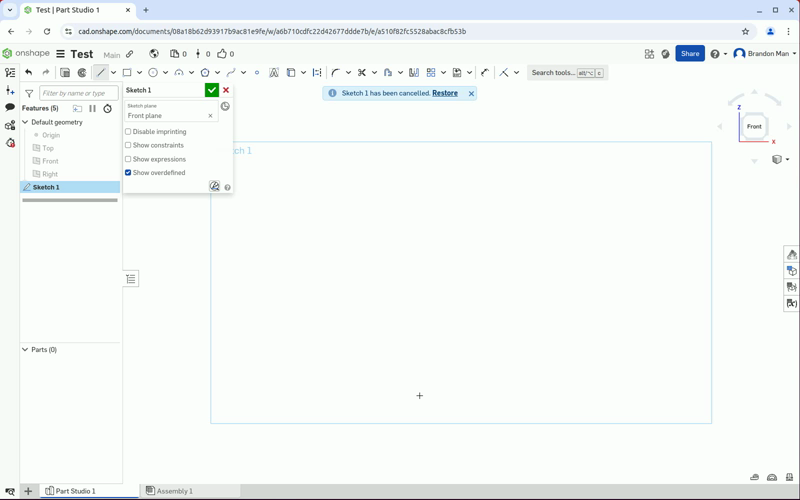
click(419, 395)
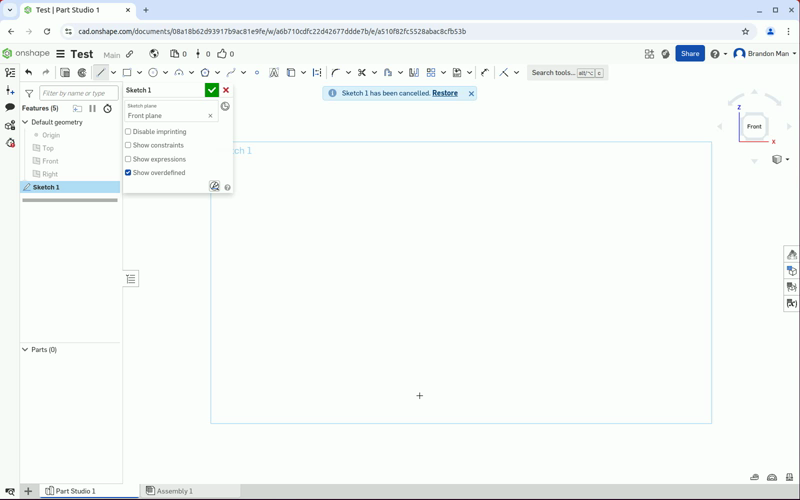
key_up(shift)
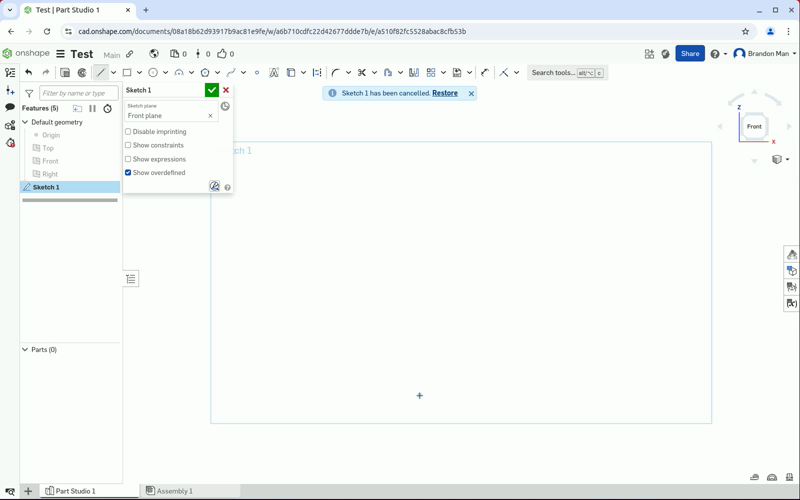
key_down(shift)
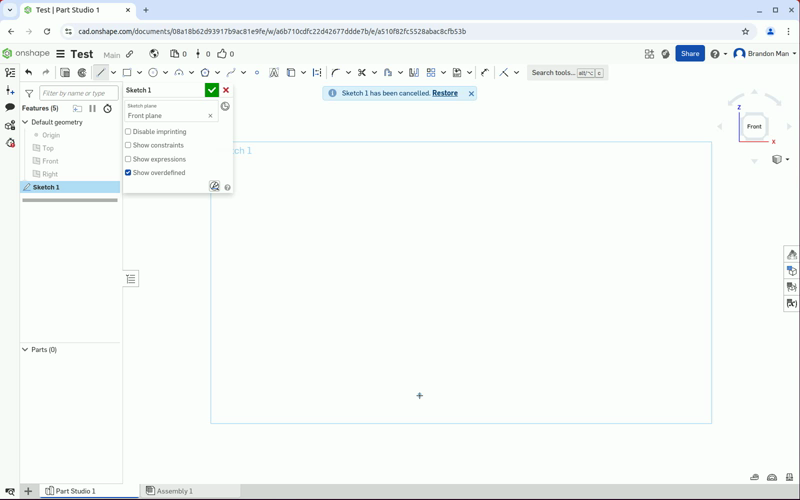
mouse_move(500, 395)
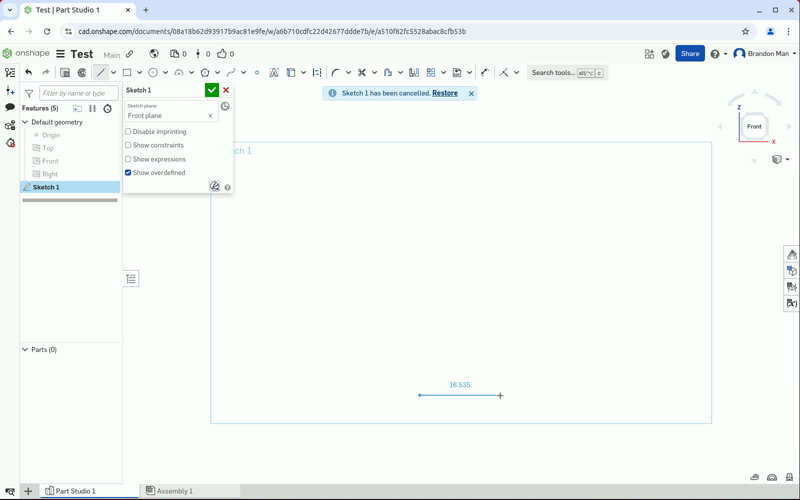
click(500, 395)
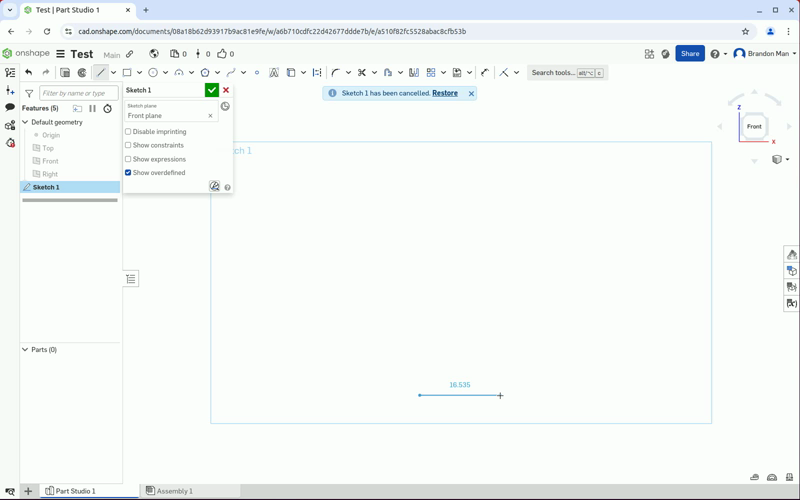
key_up(shift)
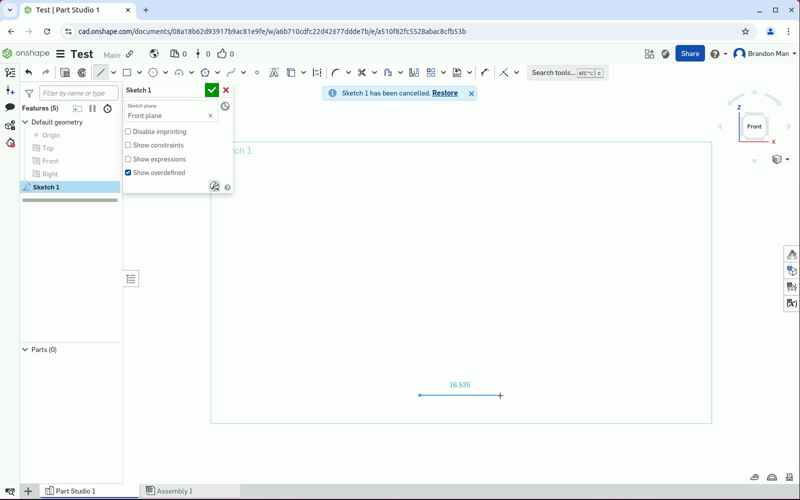
key_down(shift)
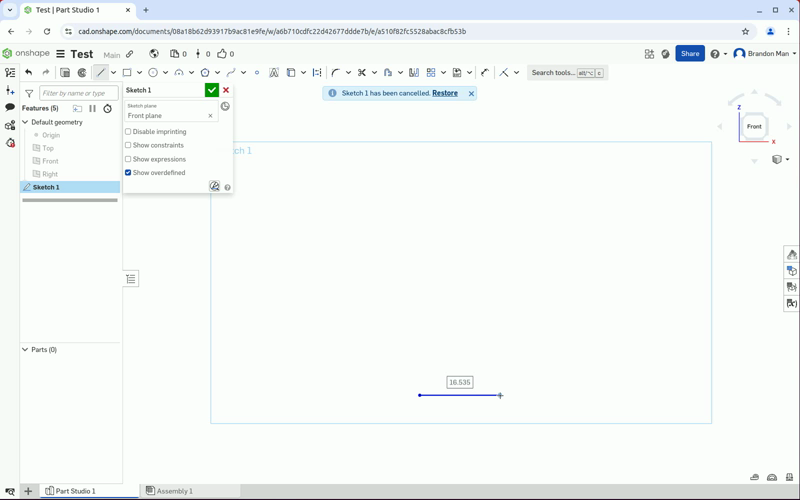
mouse_move(500, 171)
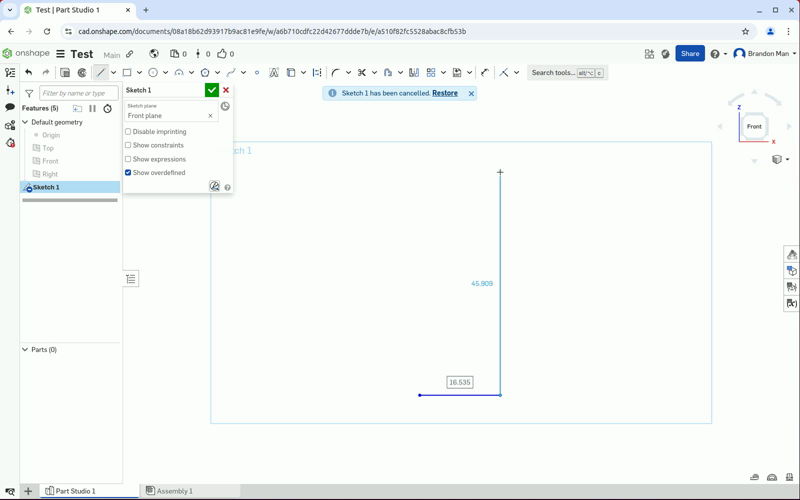
click(500, 171)
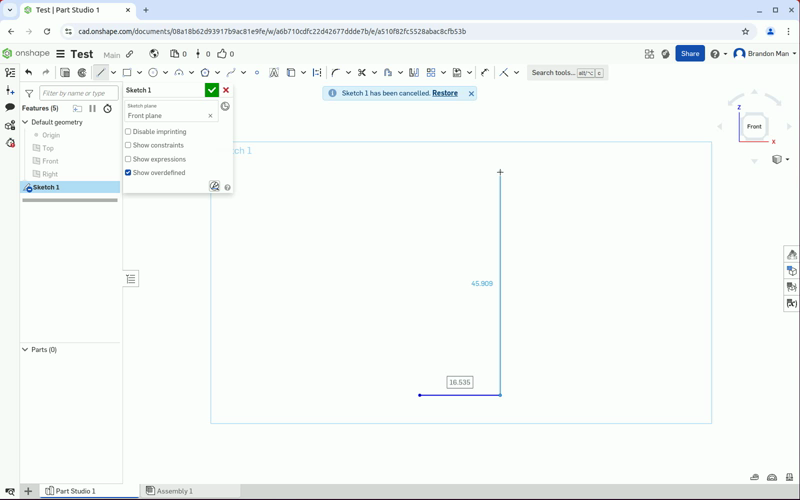
key_up(shift)
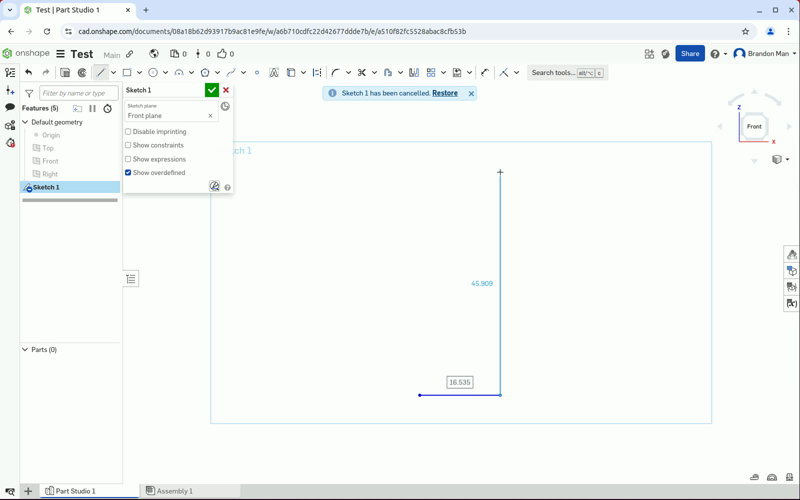
key_down(shift)
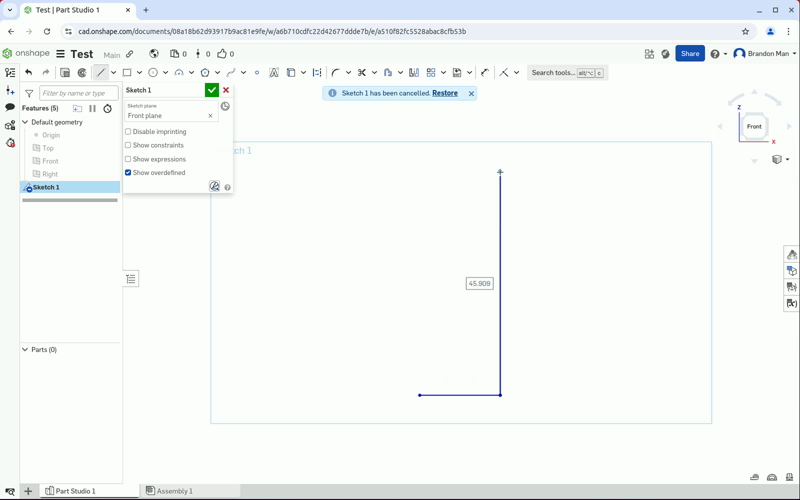
mouse_move(419, 171)
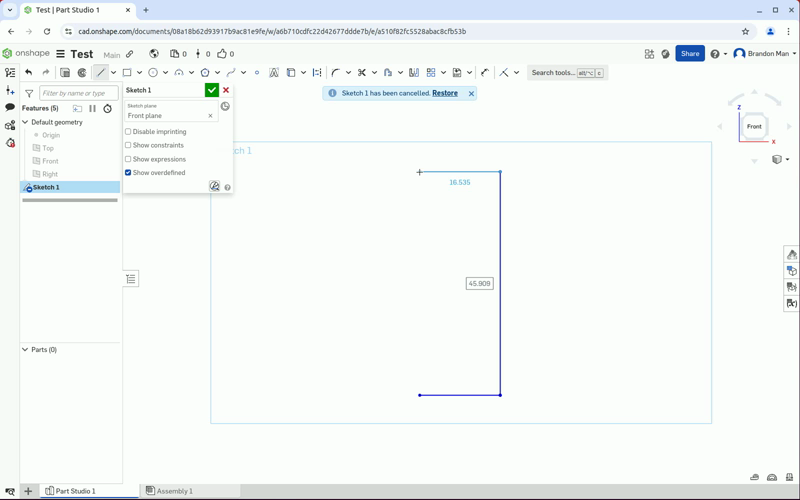
click(419, 171)
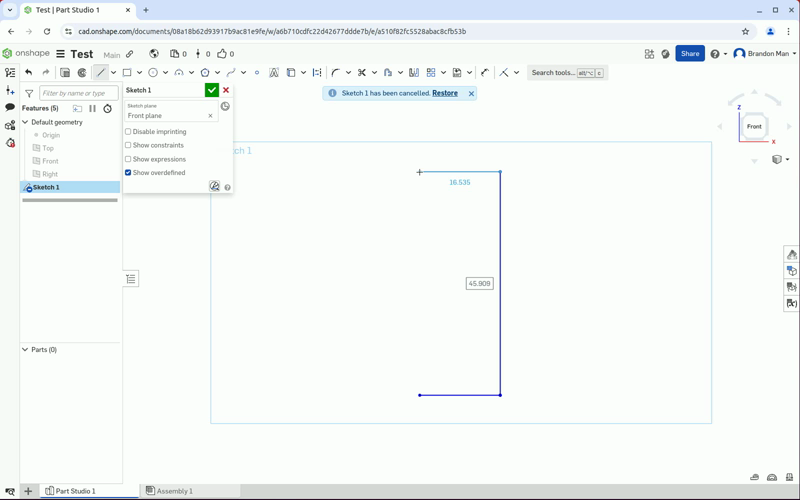
key_up(shift)
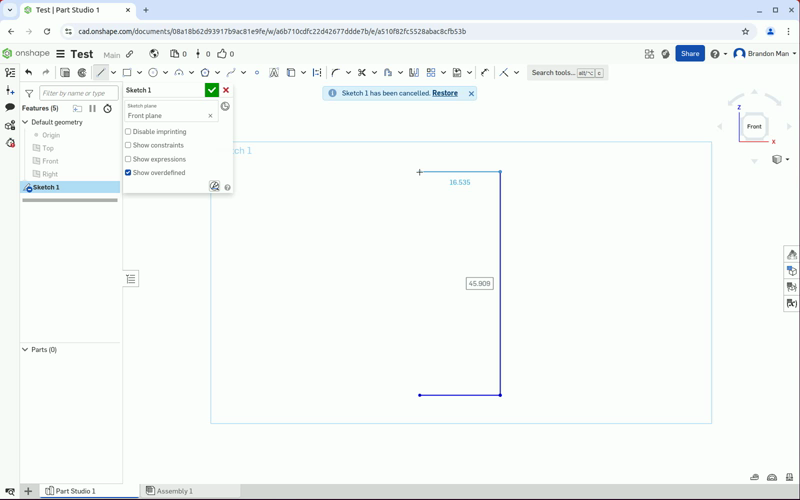
key_down(shift)
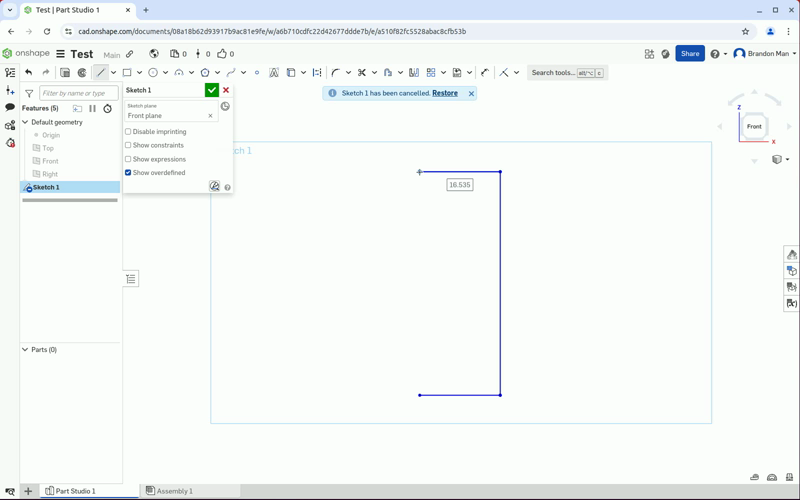
mouse_move(419, 395)
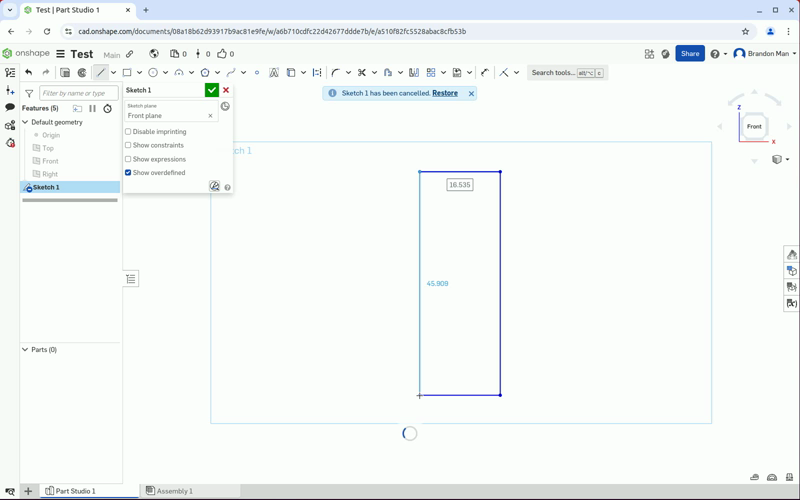
key_up(shift)
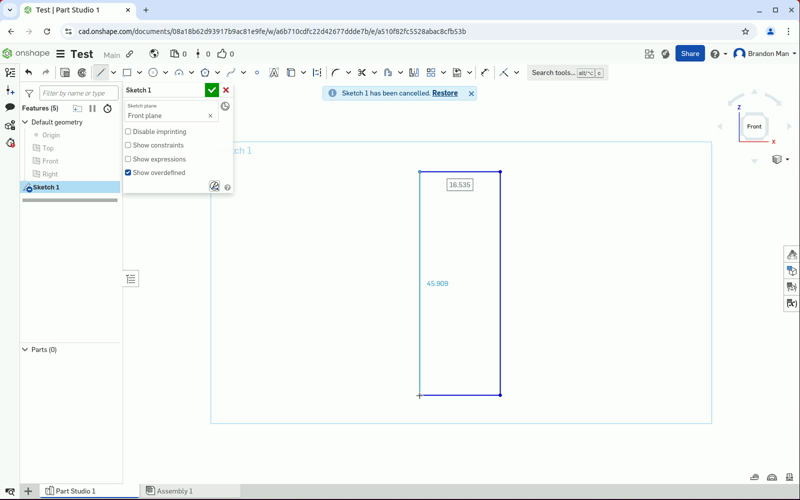
click(419, 395)
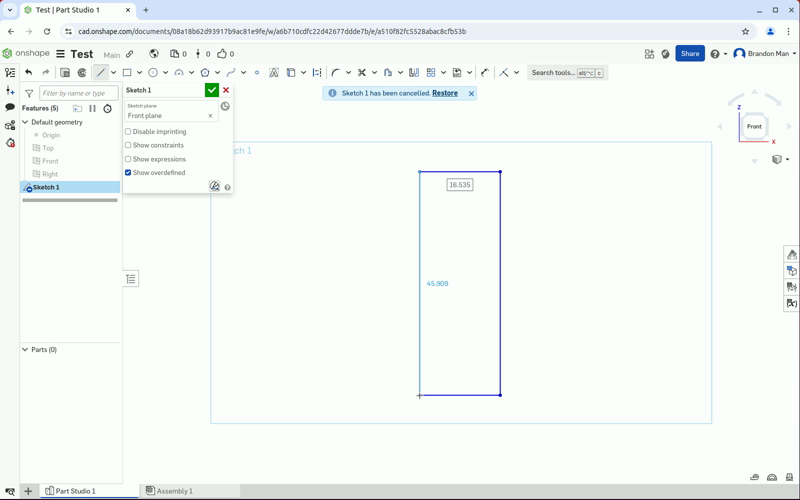
key(esc)
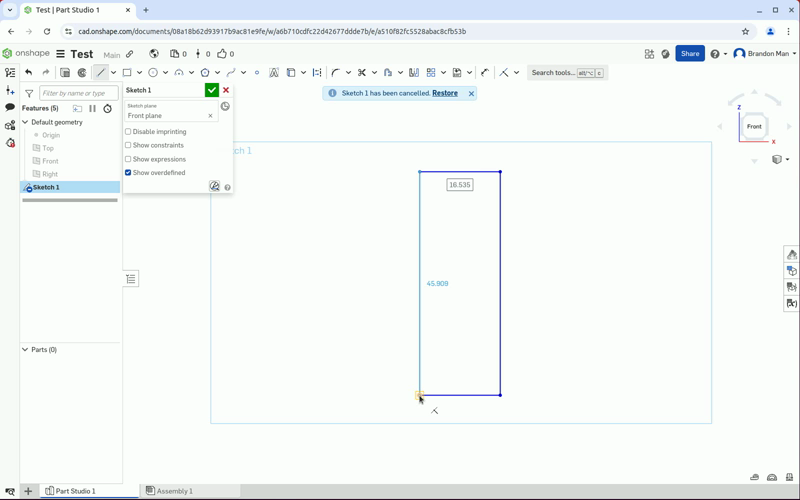
mouse_move(467, 295)
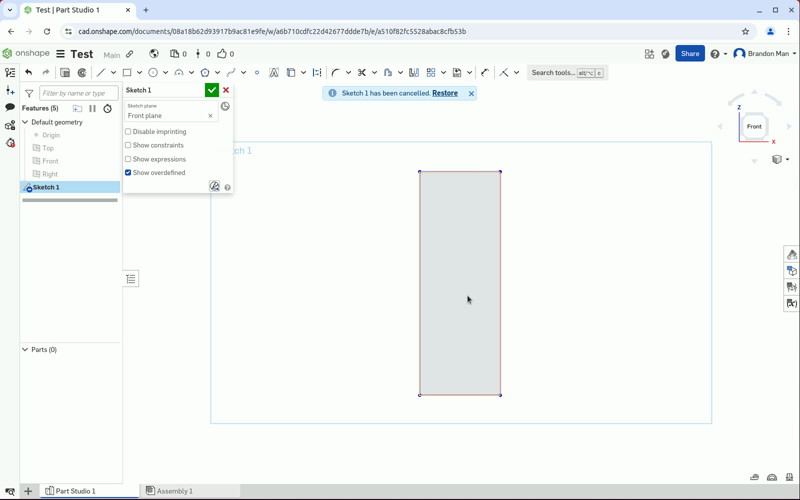
click(467, 295)
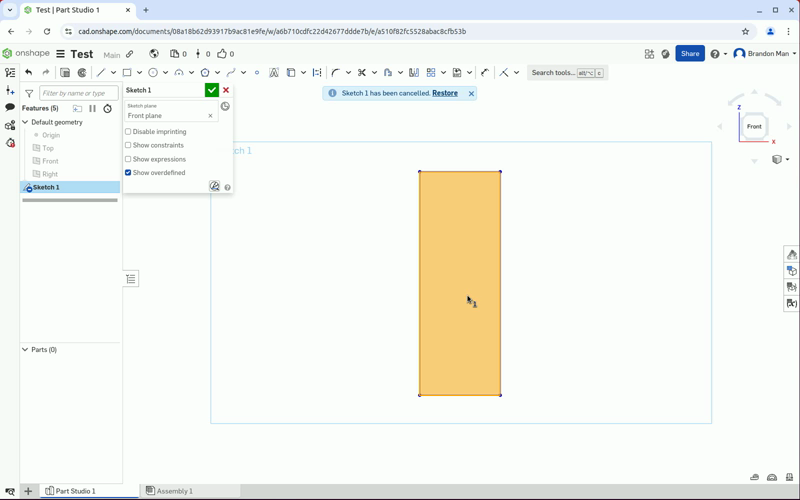
mouse_move(73, 352)
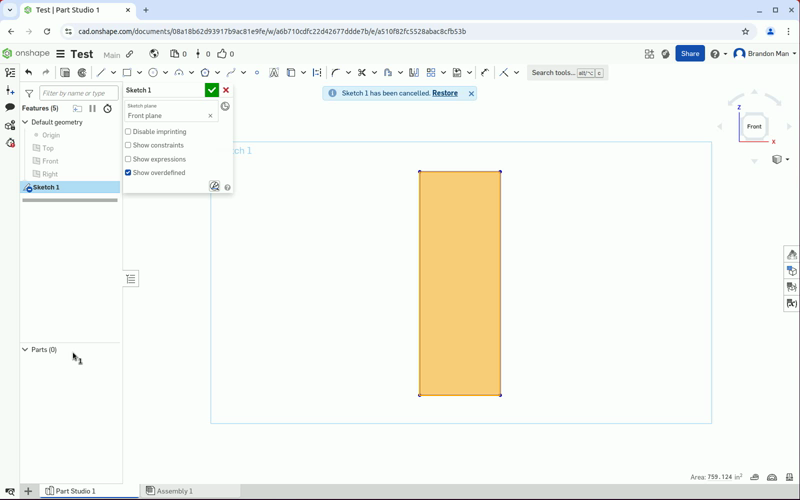
key(shift+y)
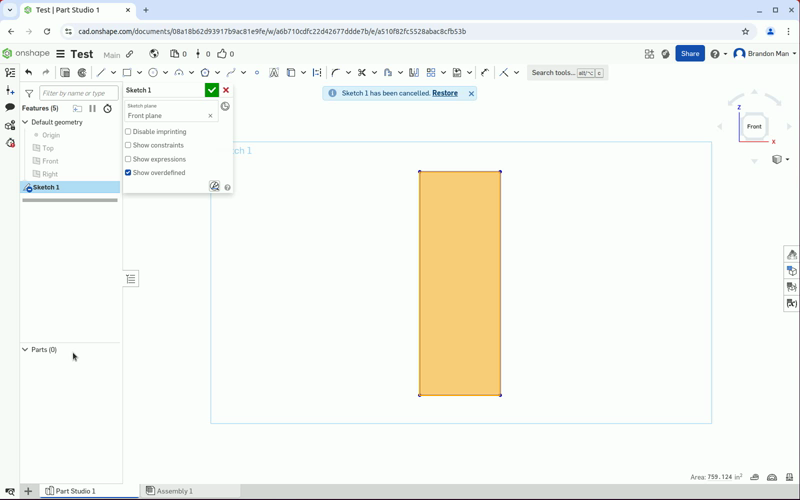
key(shift+e)
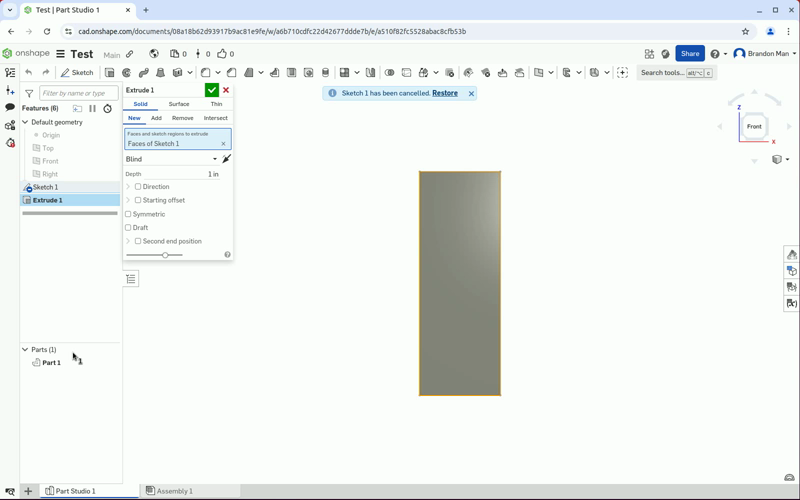
mouse_move(143, 106)
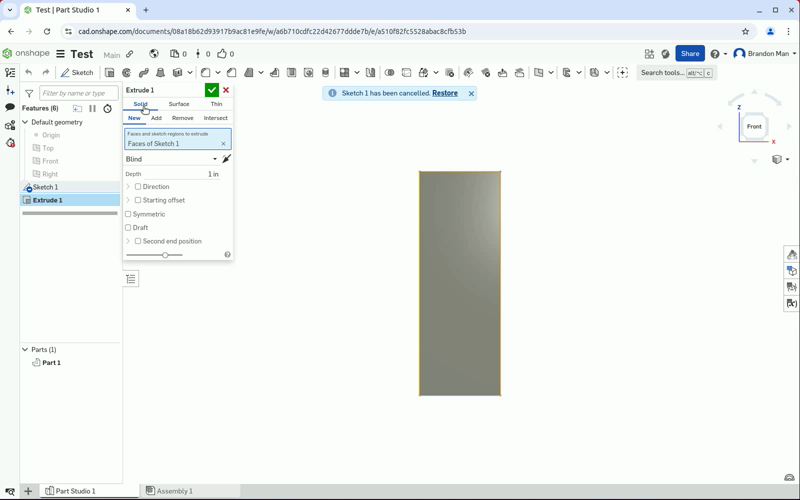
click(143, 106)
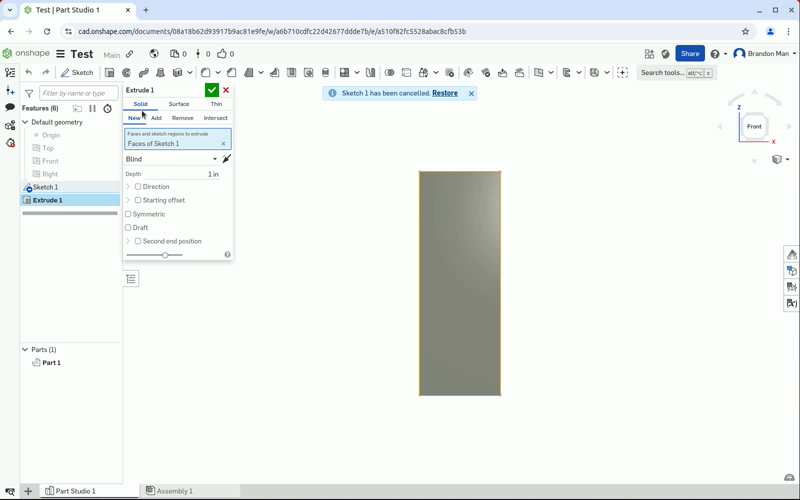
mouse_move(137, 120)
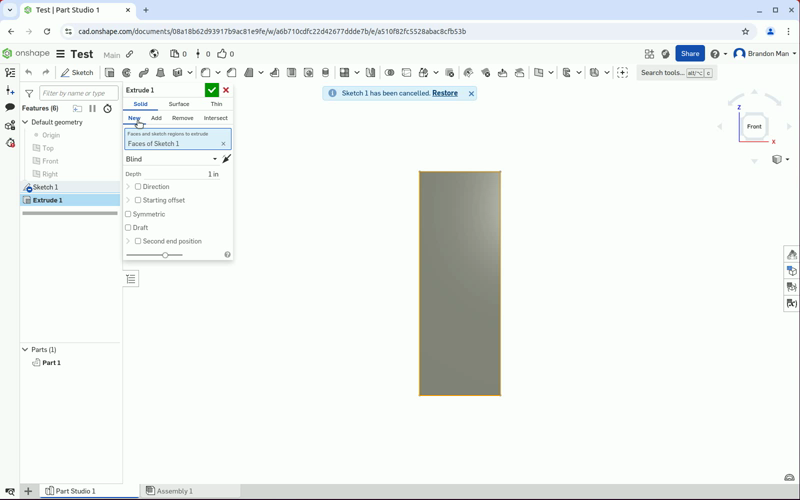
click(137, 120)
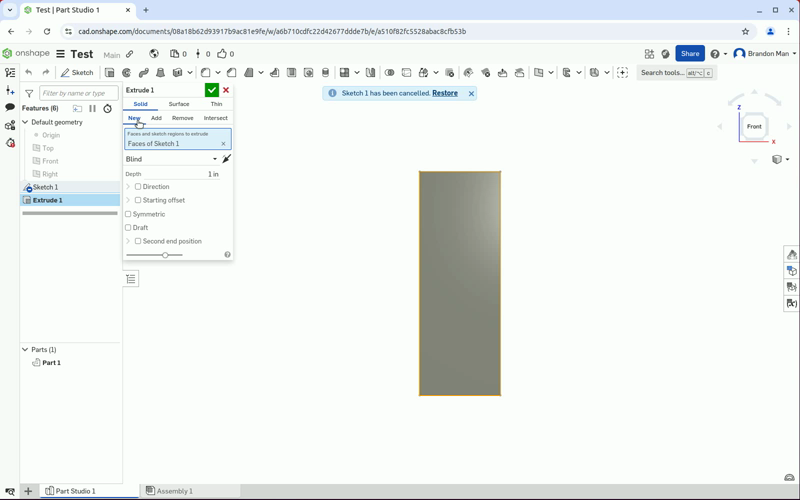
key(tab, 4)
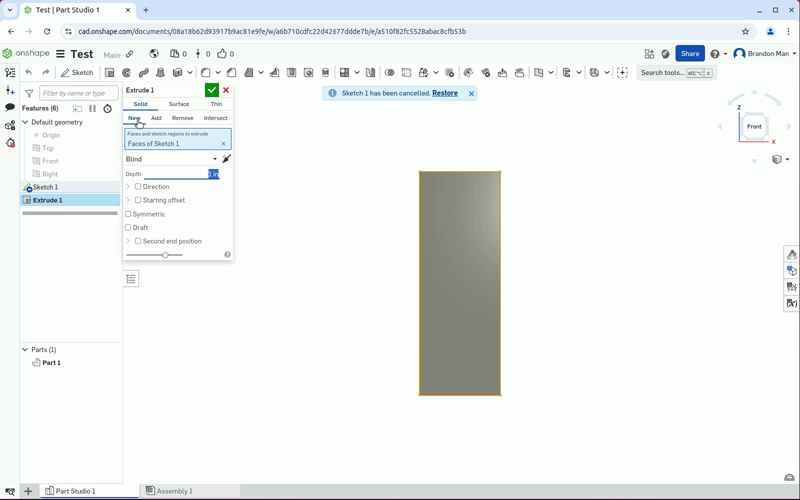
text(4.814)
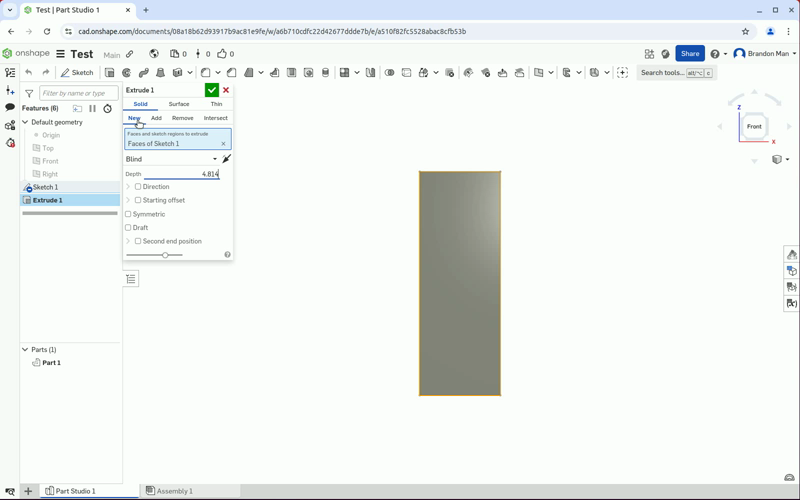
key(tab, 3)
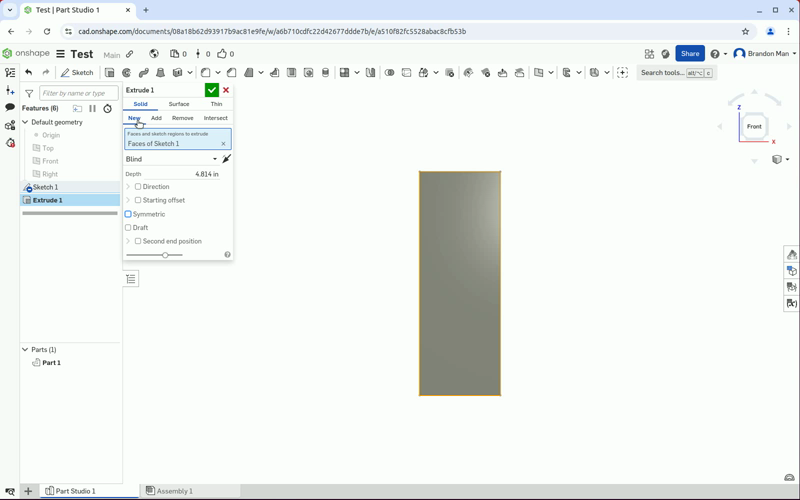
key(space)
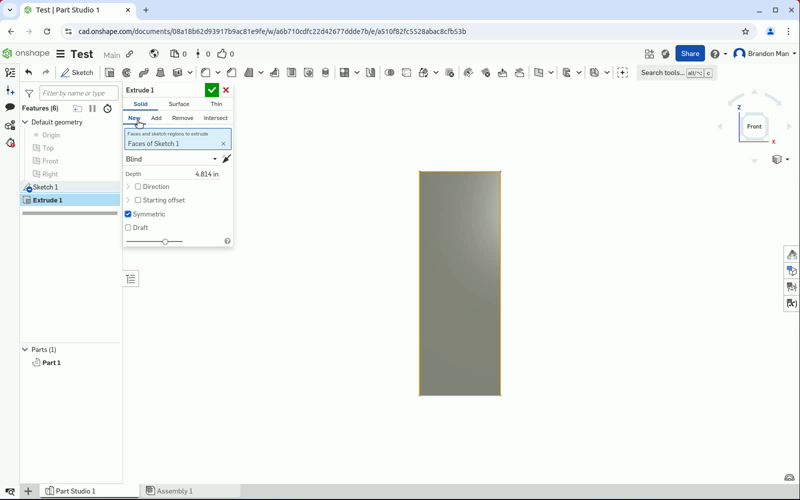
key(enter)
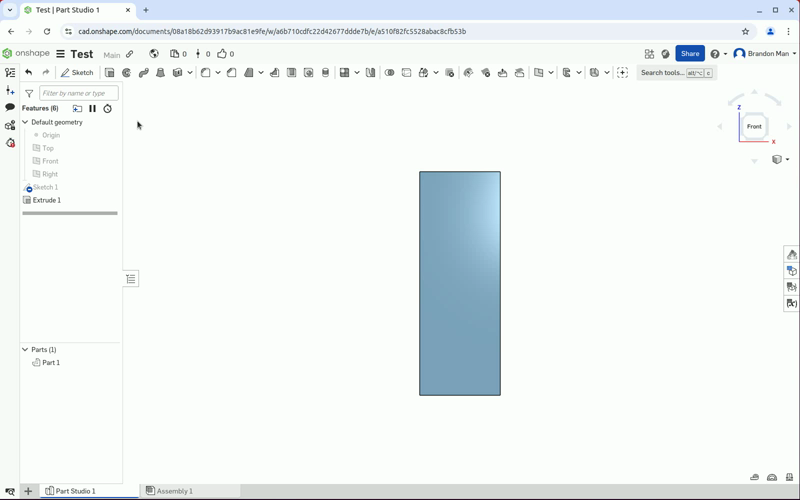
key(shift+h)
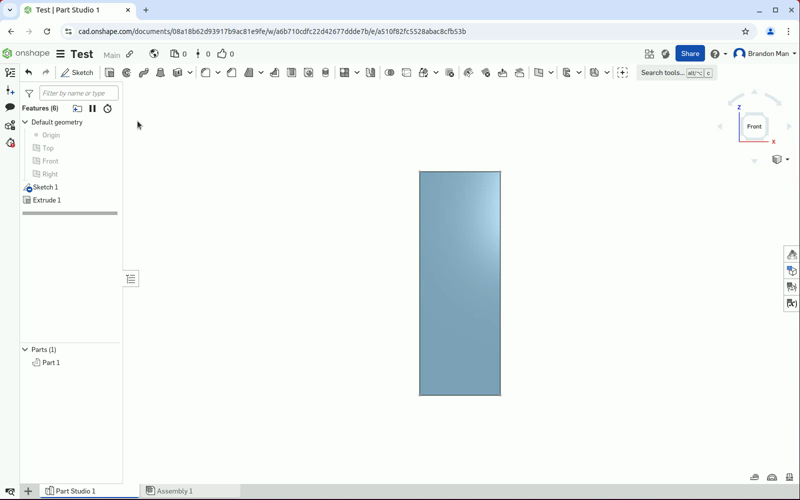
key(shift+h)
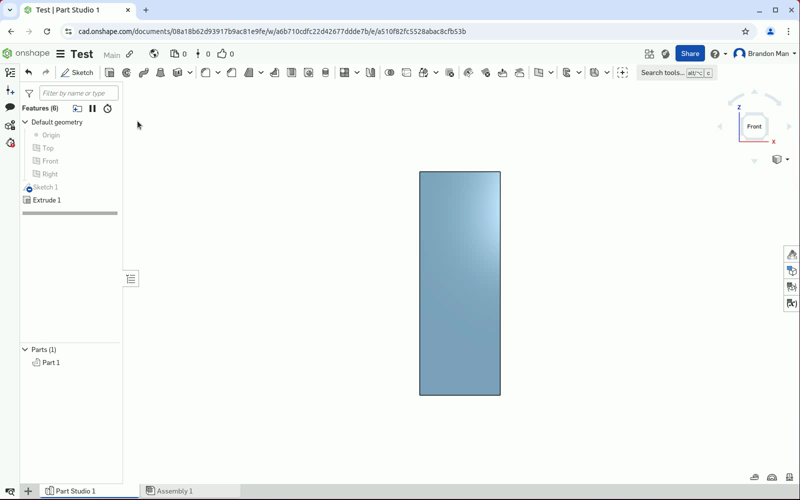
mouse_move(73, 189)
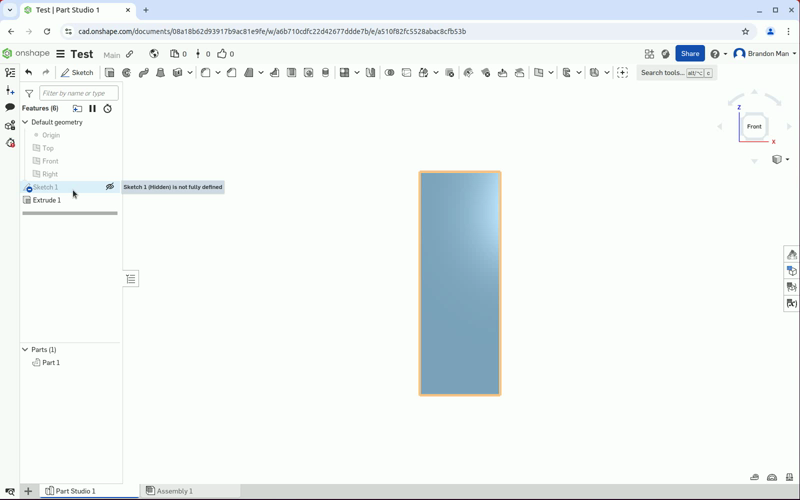
click(73, 189)
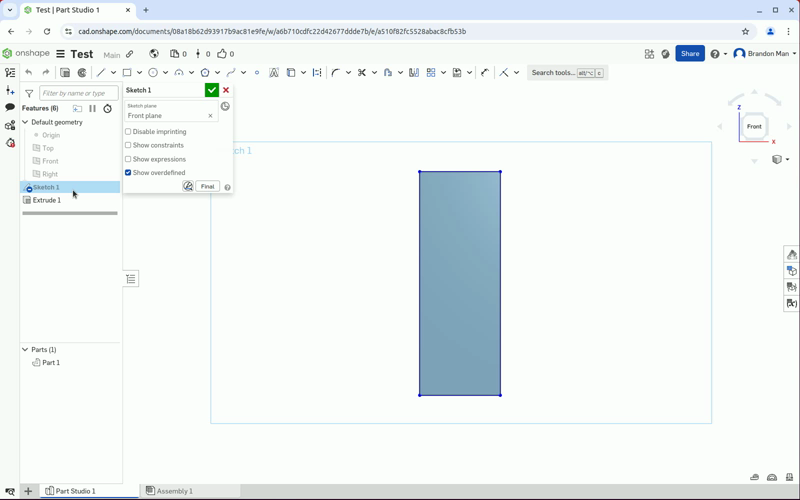
mouse_move(229, 92)
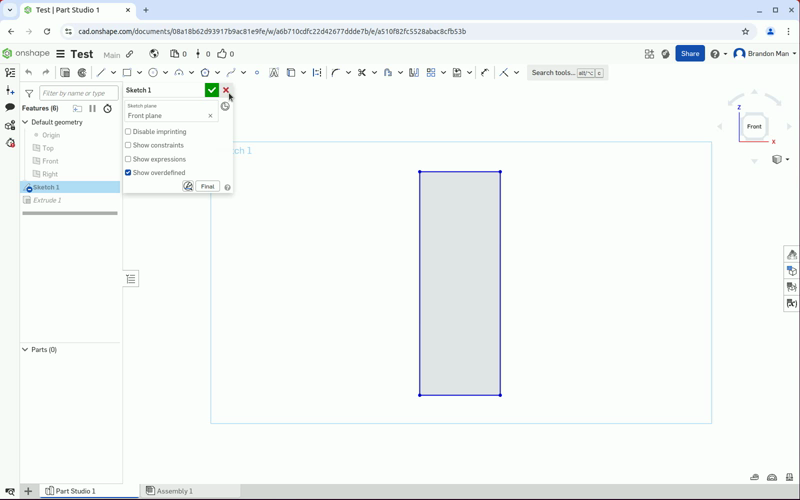
click(229, 92)
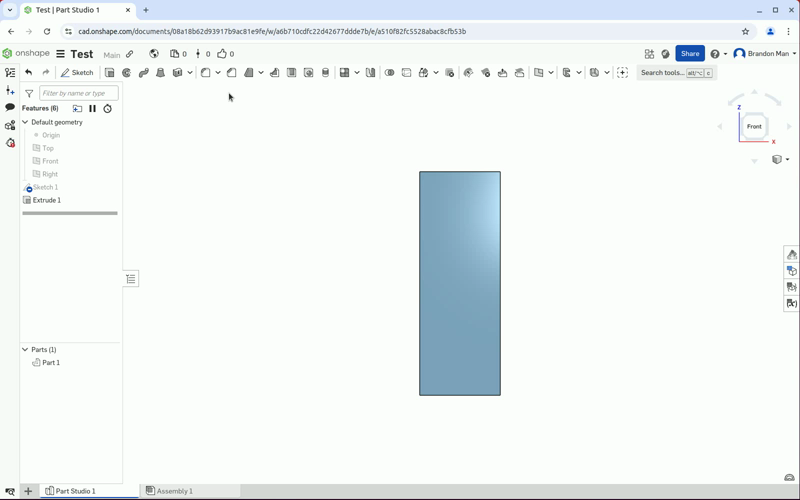
mouse_move(73, 352)
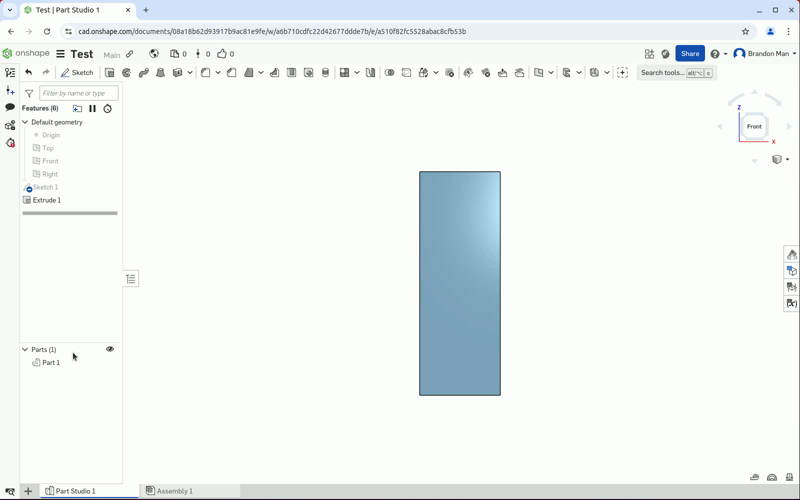
key(y)
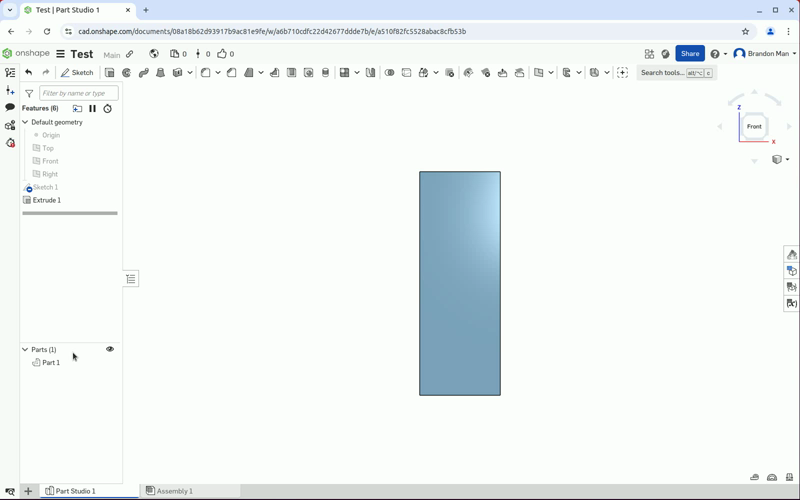
key(shift+p)
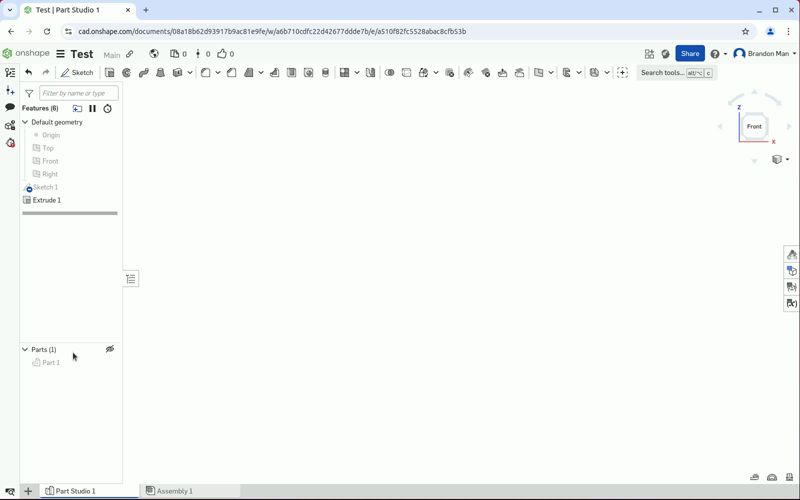
key(space)
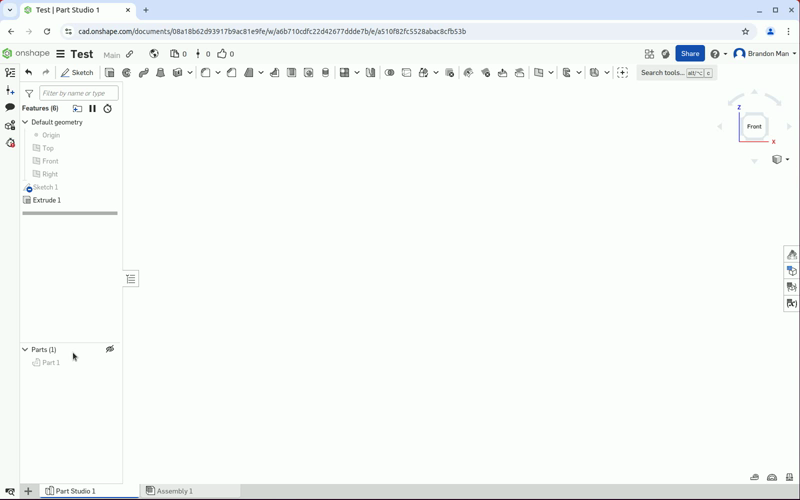
key_down(shift)
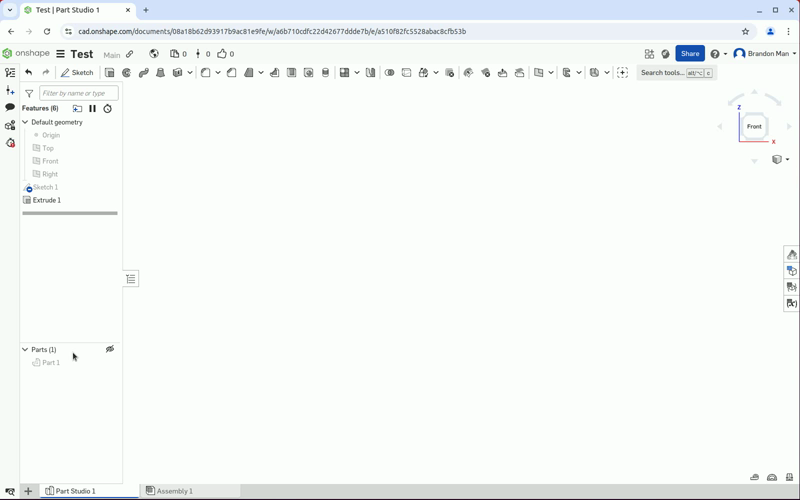
key(left)
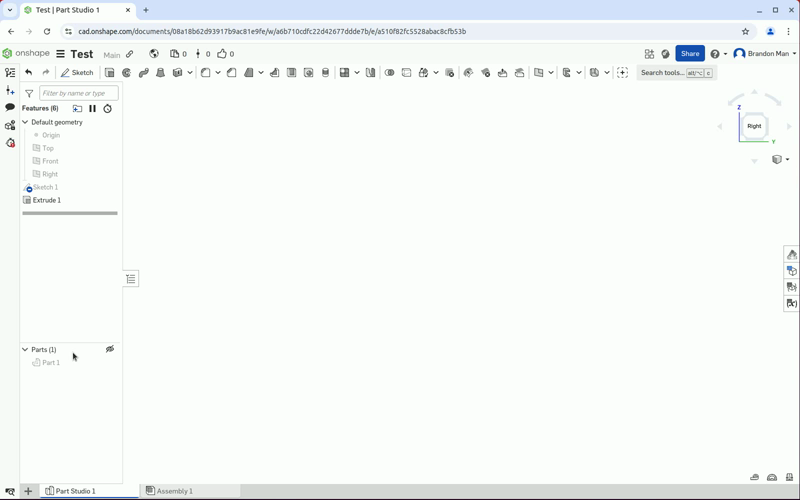
key_up(shift)
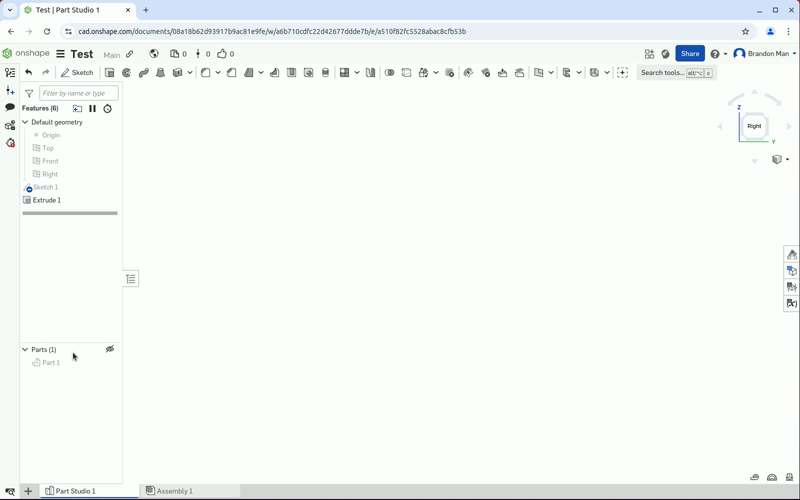
mouse_move(73, 352)
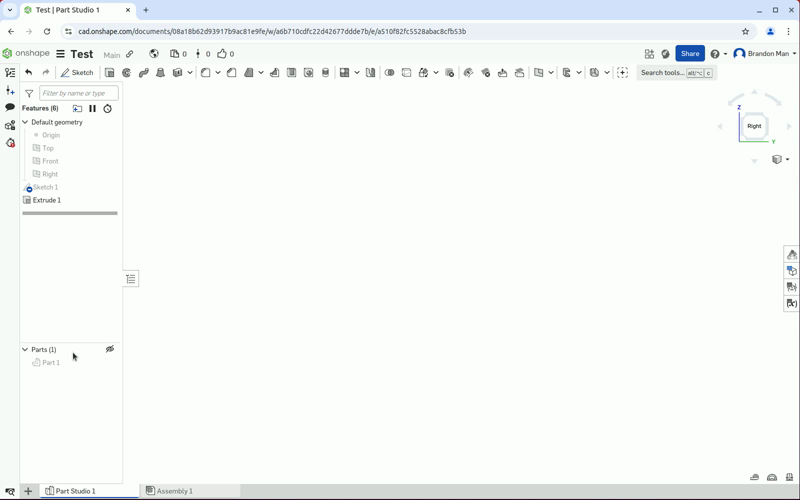
key(shift+y)
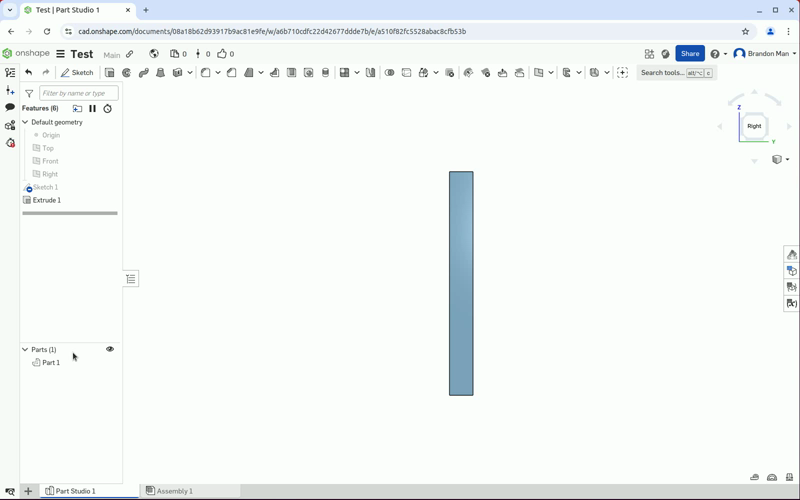
mouse_move(541, 75)
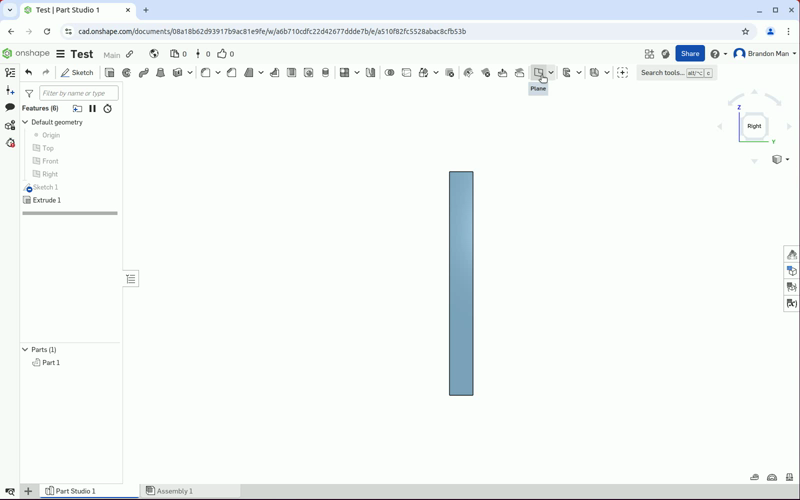
click(541, 75)
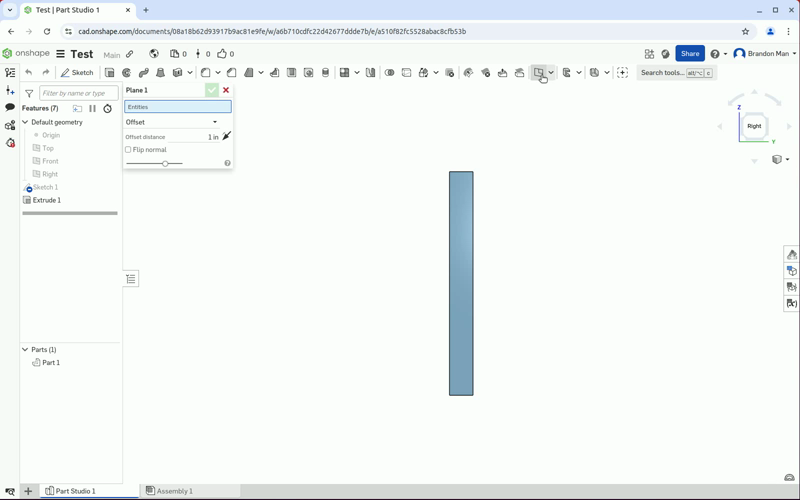
mouse_move(73, 176)
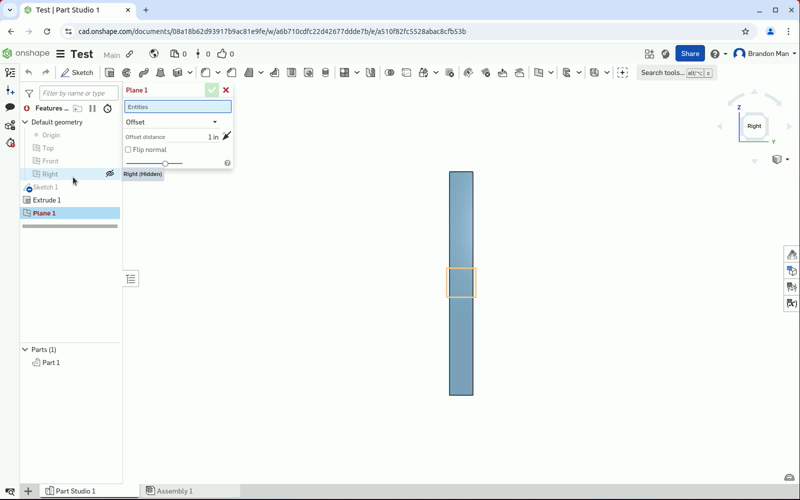
click(73, 176)
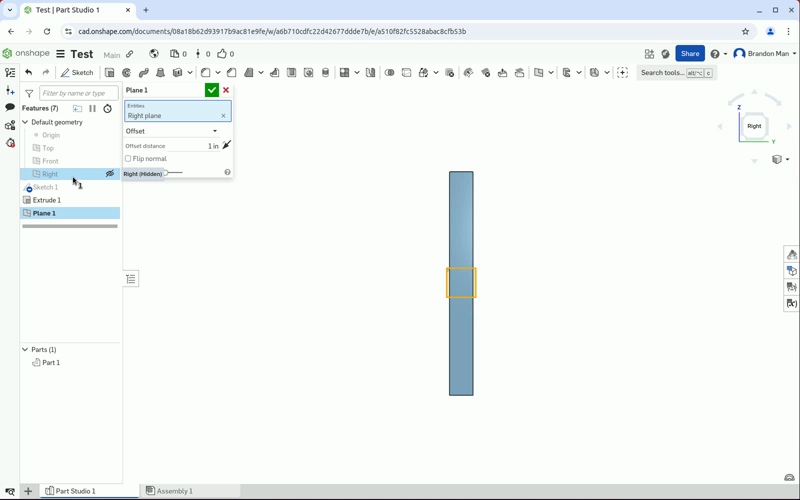
key(tab, 2)
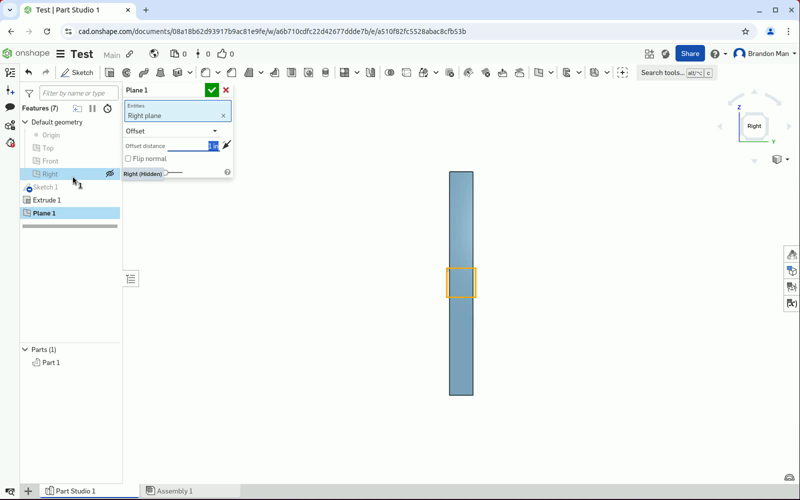
text(8.411)
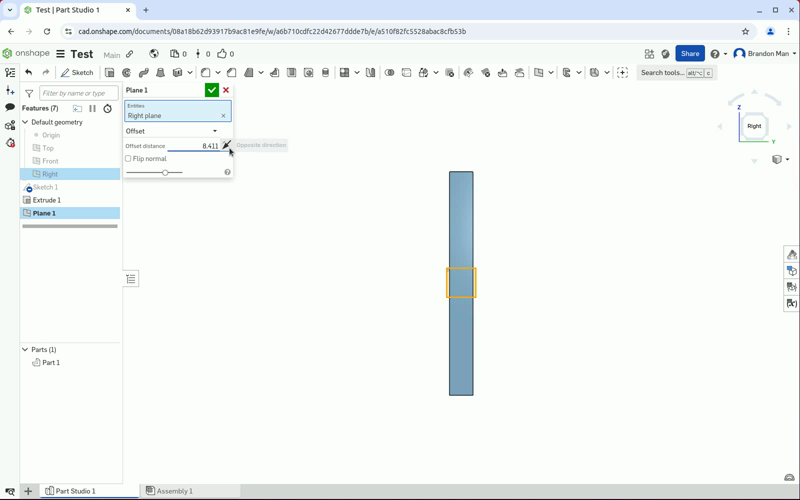
mouse_move(229, 147)
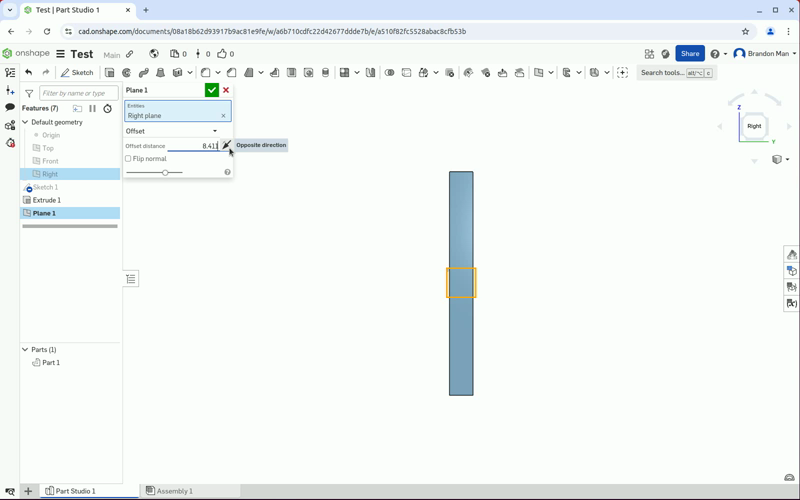
click(229, 147)
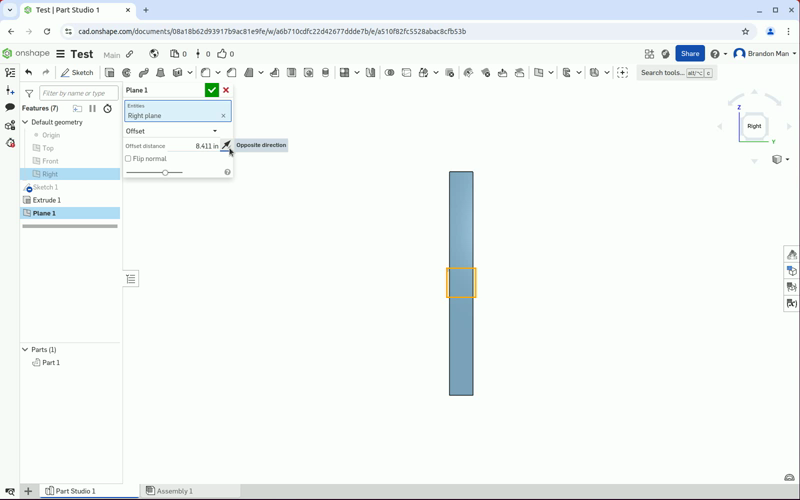
key(enter, 2)
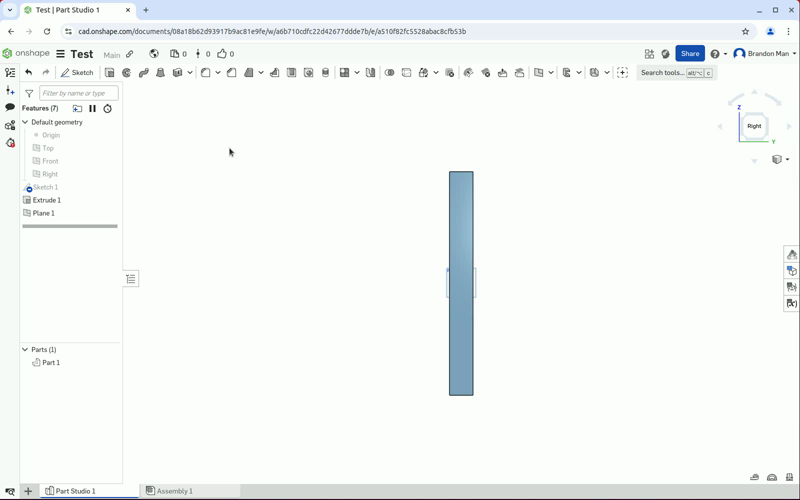
key(shift+s)
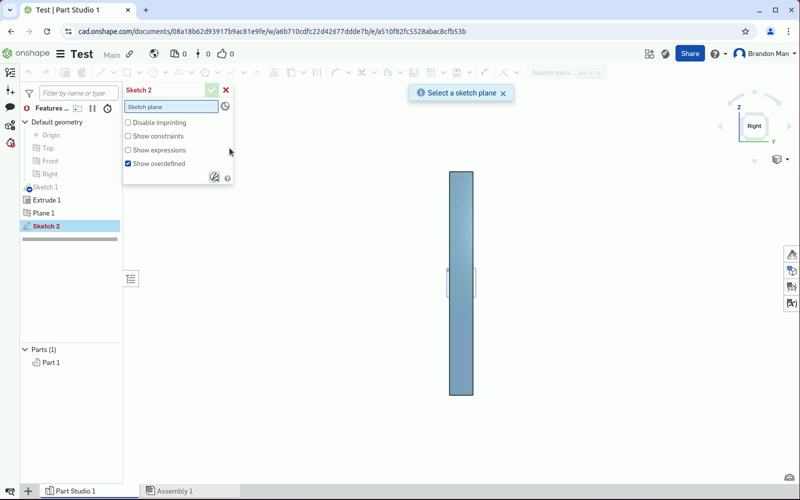
mouse_move(73, 215)
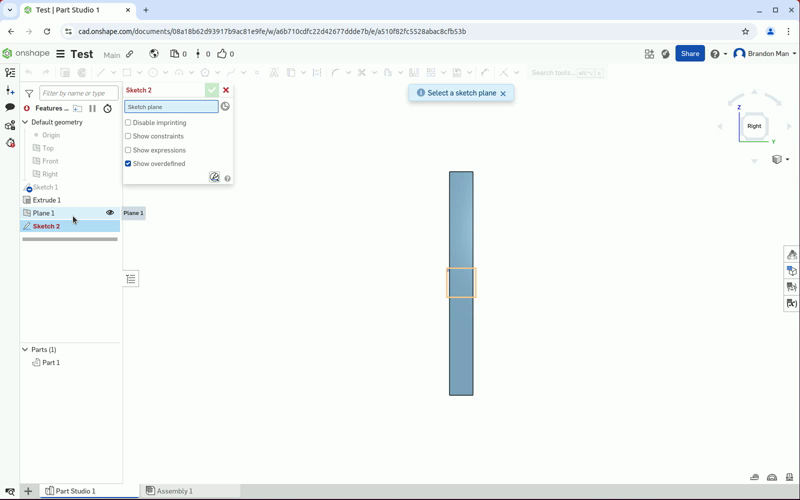
click(73, 215)
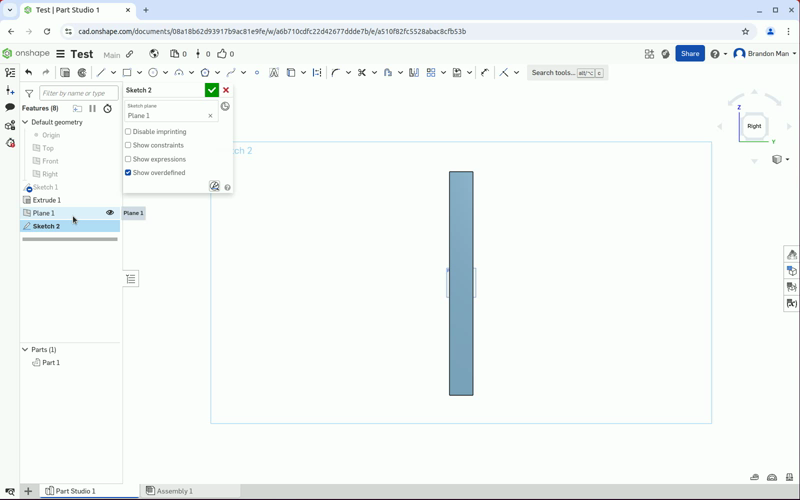
mouse_move(73, 352)
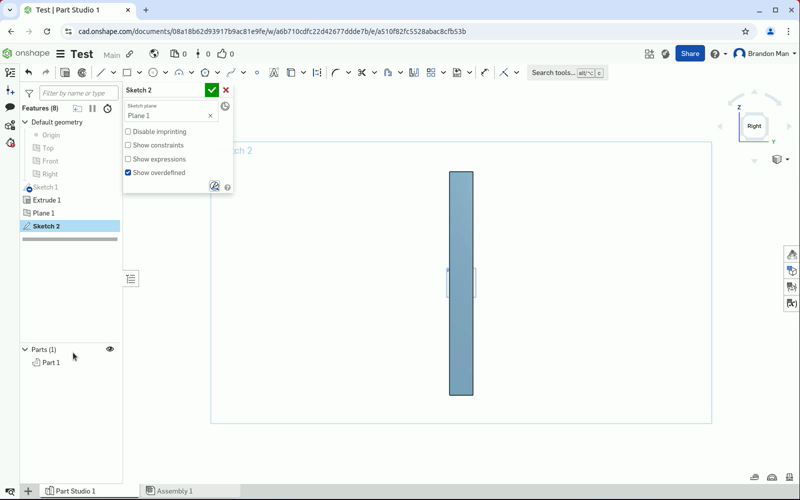
key(y)
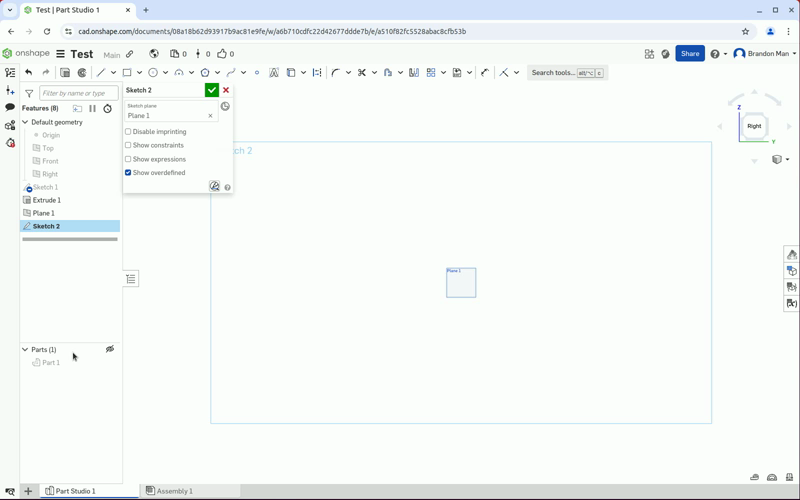
key(c)
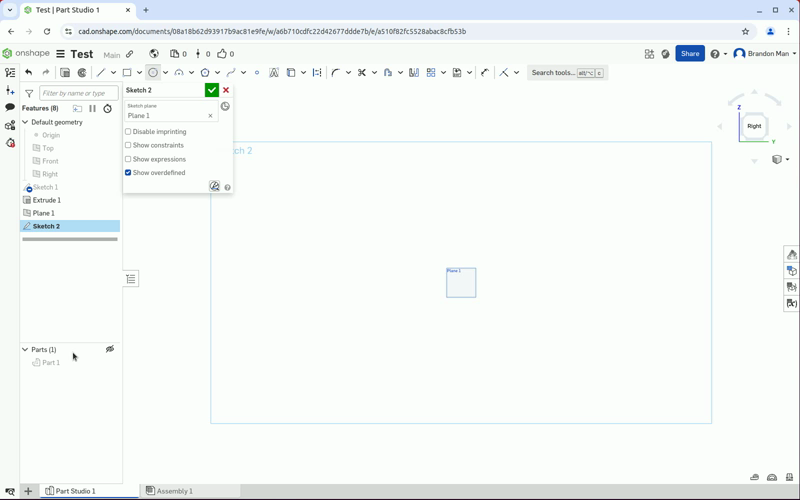
key_down(shift)
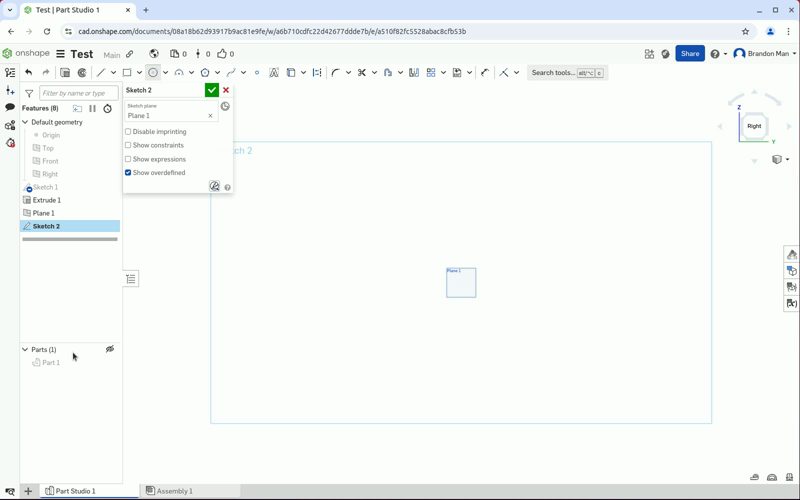
mouse_move(461, 177)
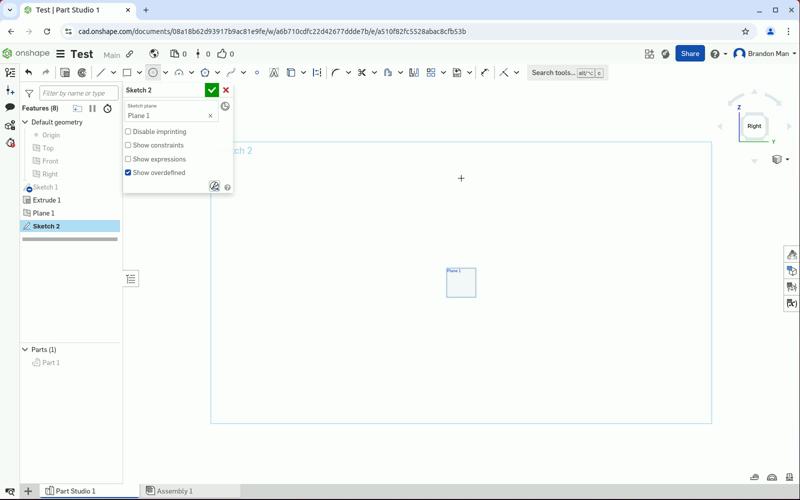
click(461, 177)
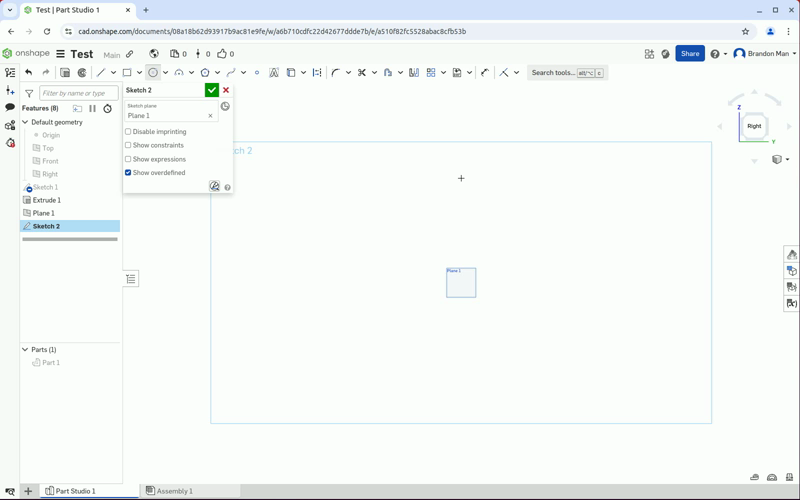
key_up(shift)
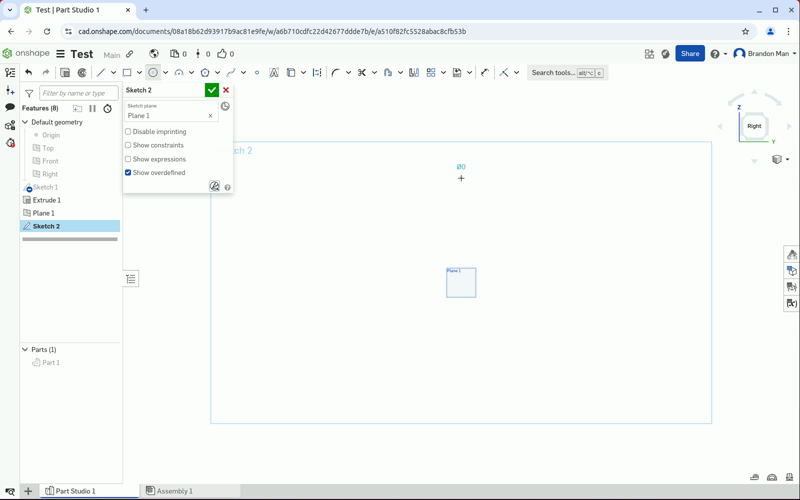
mouse_move(465, 177)
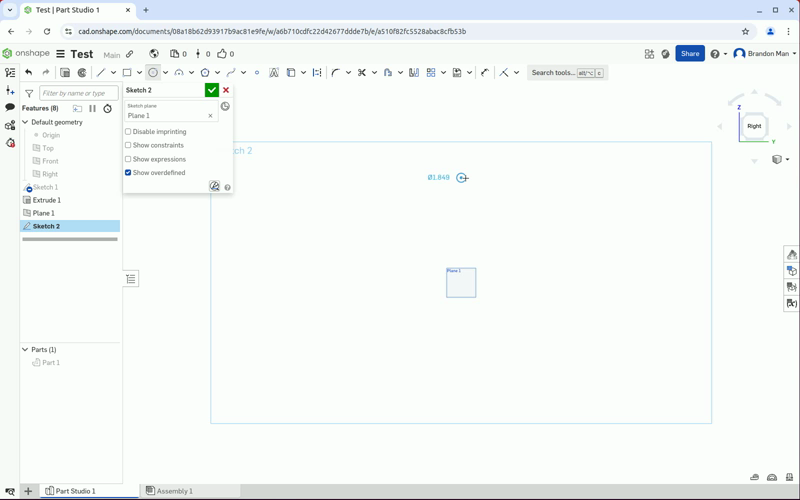
click(465, 177)
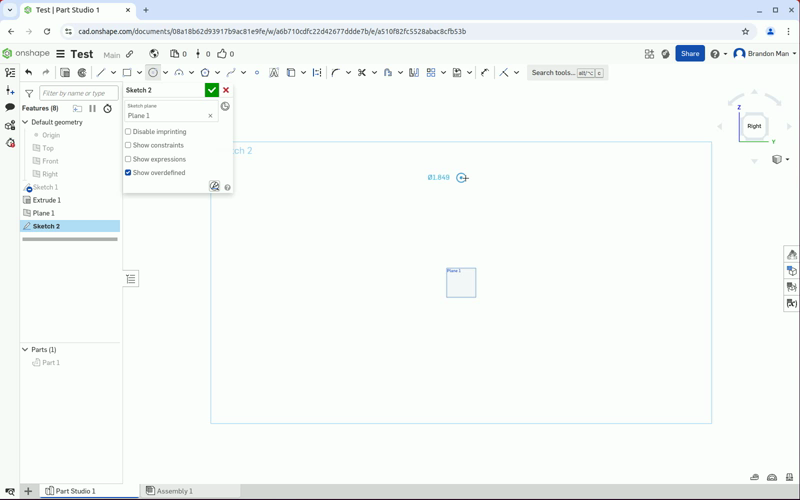
key(esc)
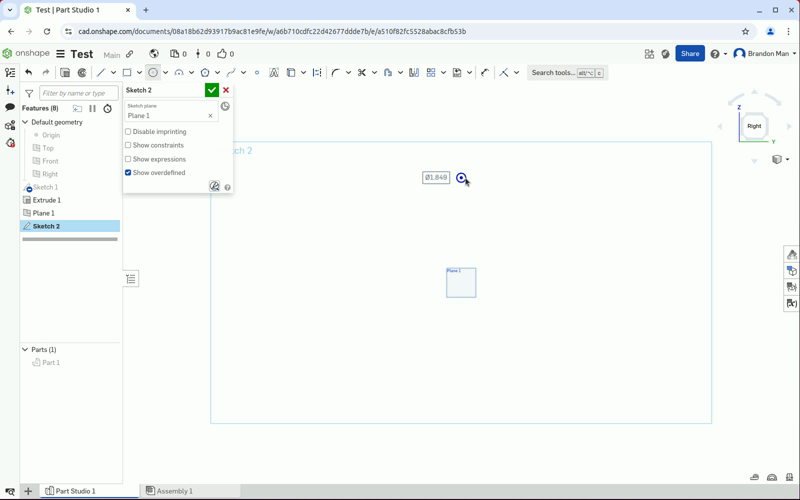
mouse_move(459, 177)
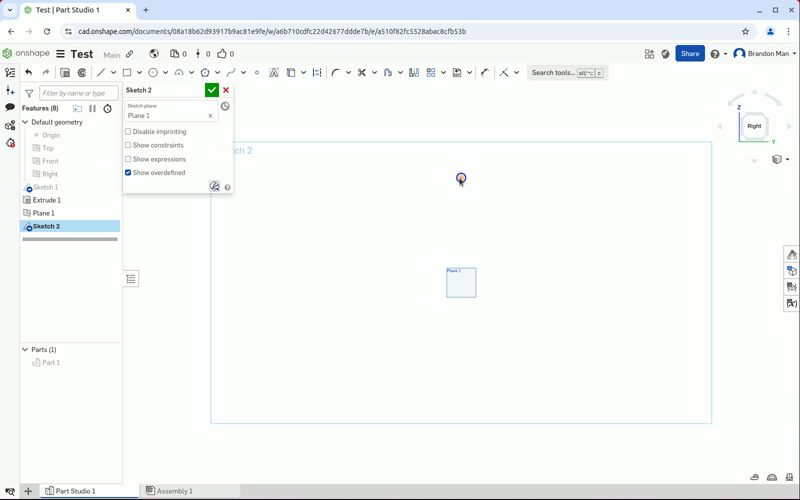
scroll(6)
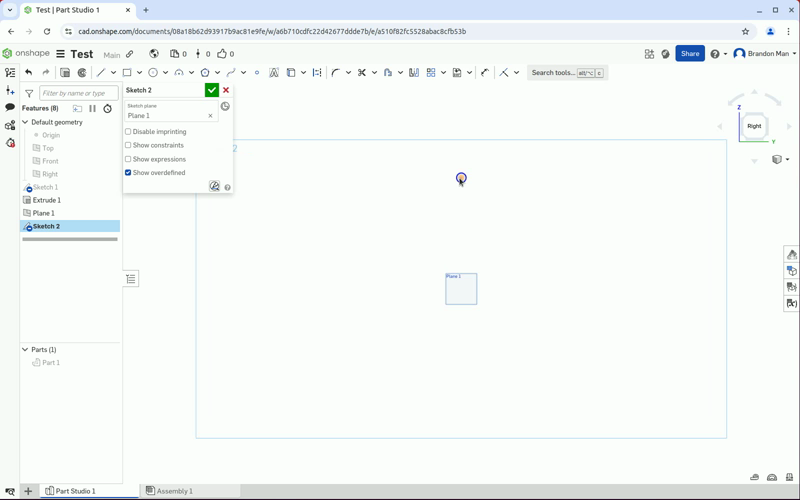
scroll(6)
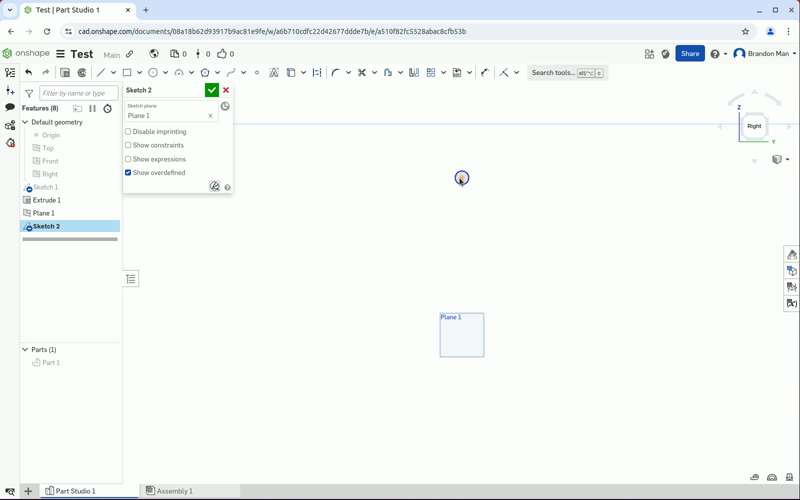
scroll(6)
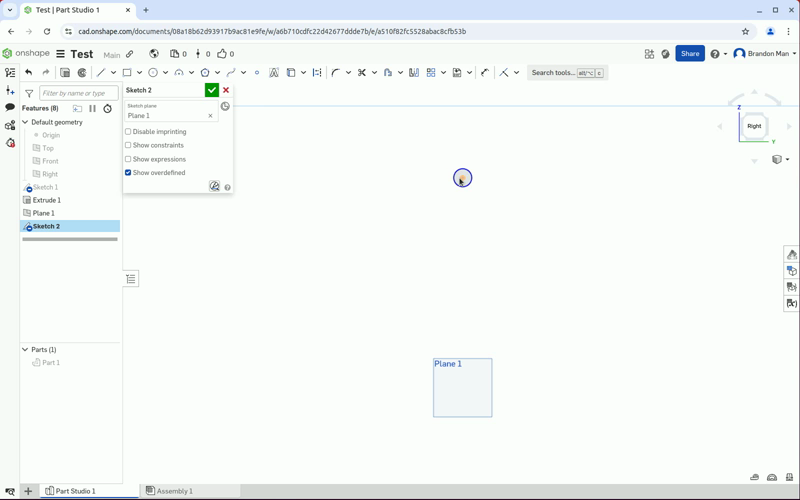
scroll(6)
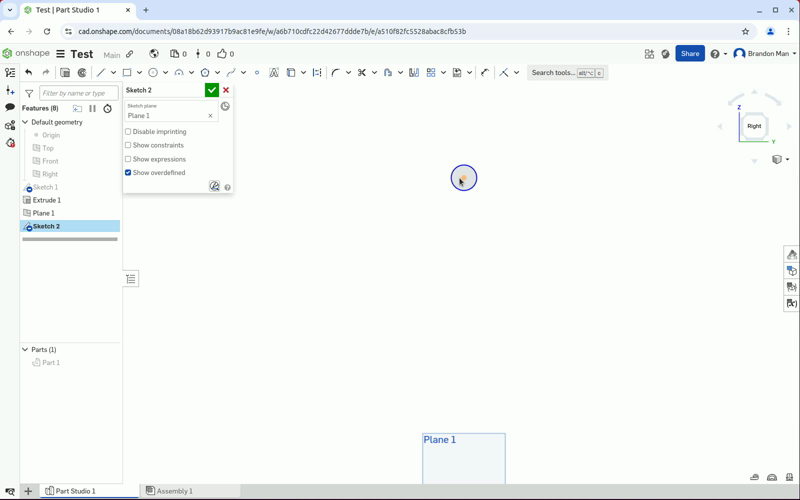
scroll(6)
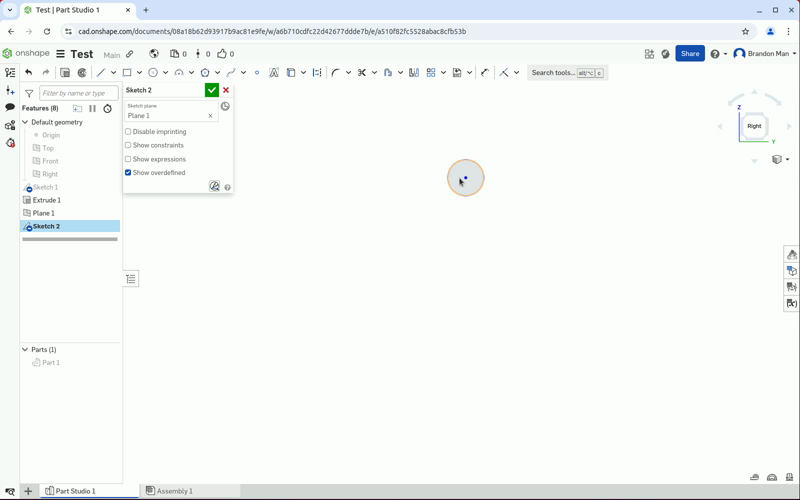
scroll(6)
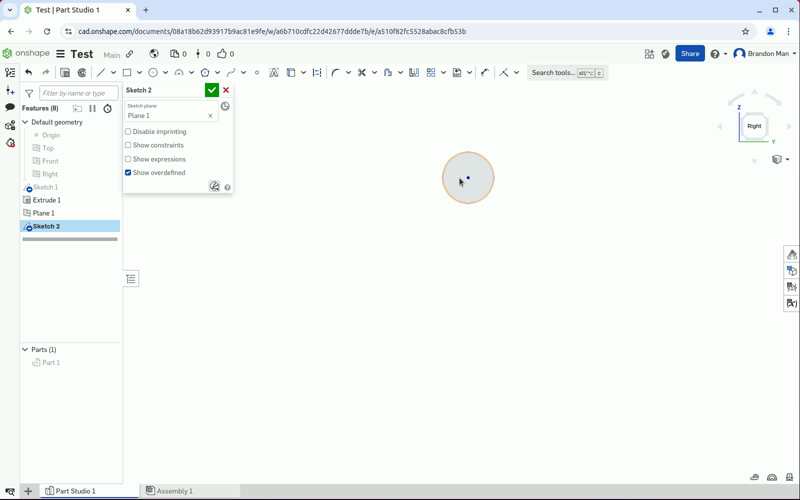
scroll(6)
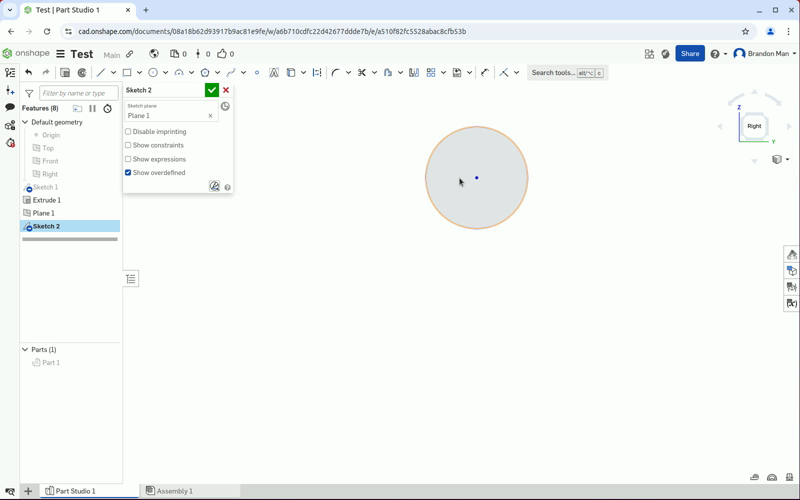
click(459, 177)
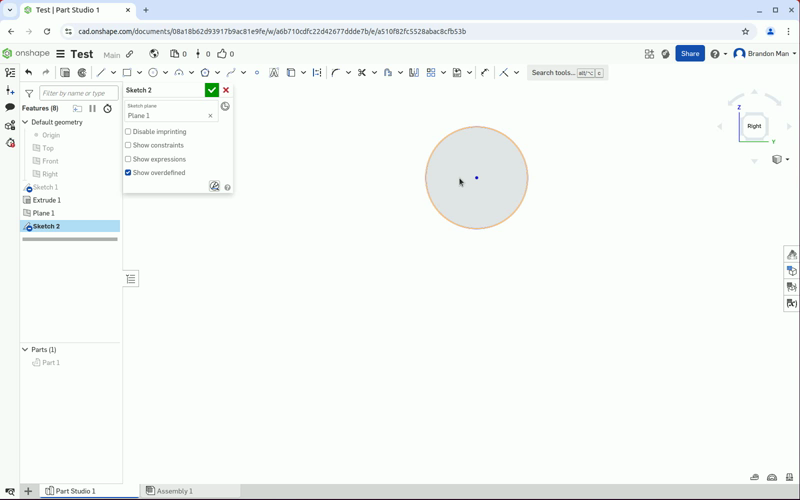
scroll(-6)
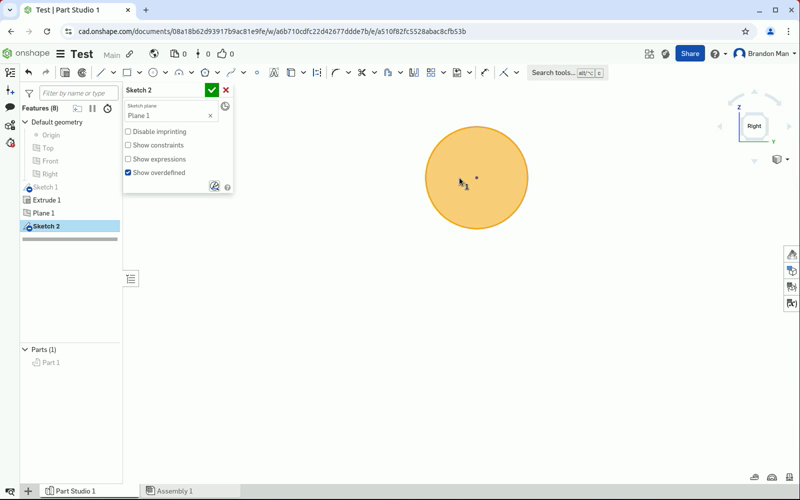
scroll(-6)
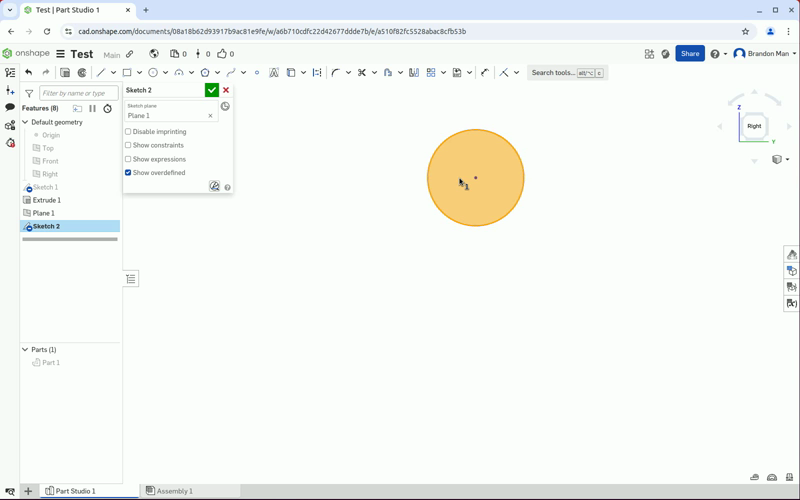
scroll(-6)
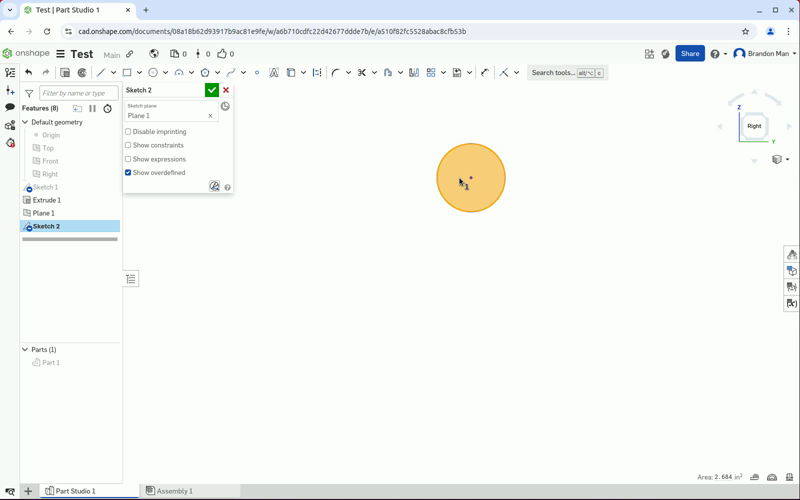
scroll(-6)
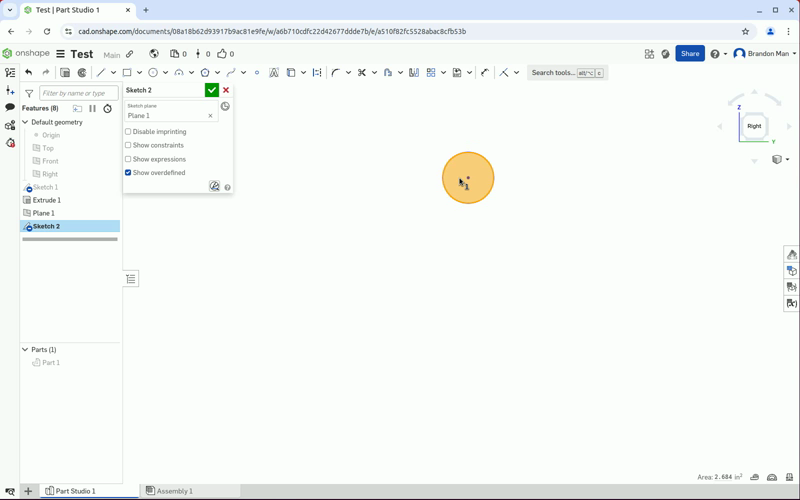
scroll(-6)
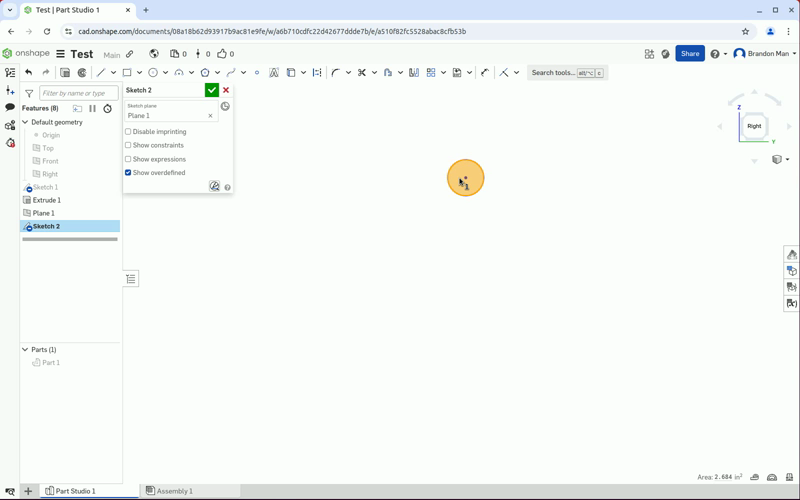
scroll(-6)
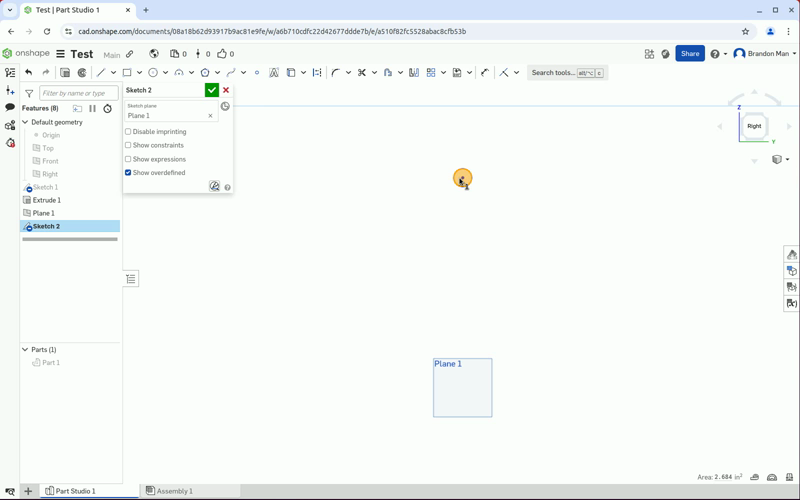
scroll(-6)
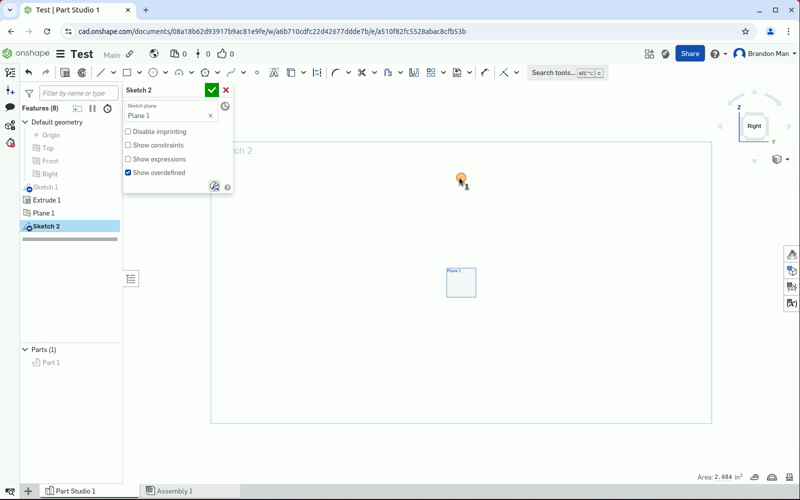
mouse_move(73, 352)
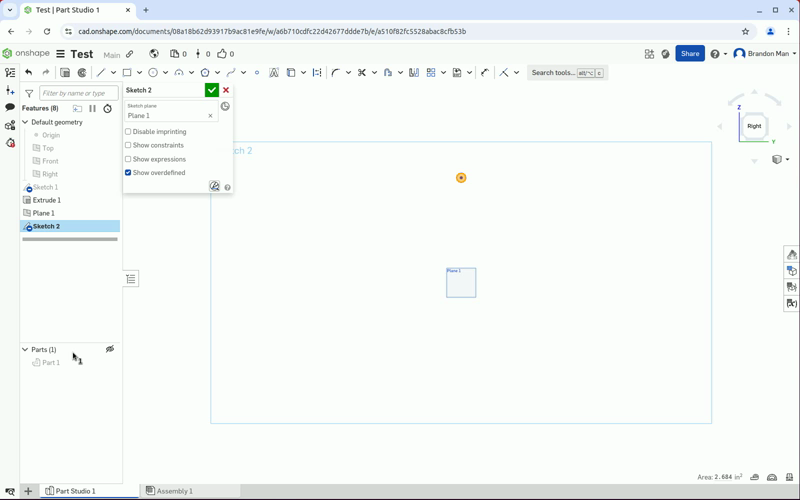
key(shift+y)
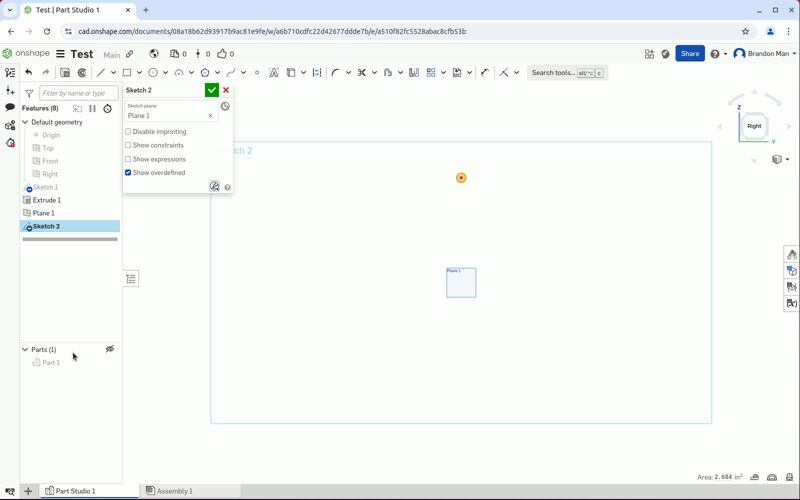
key(shift+e)
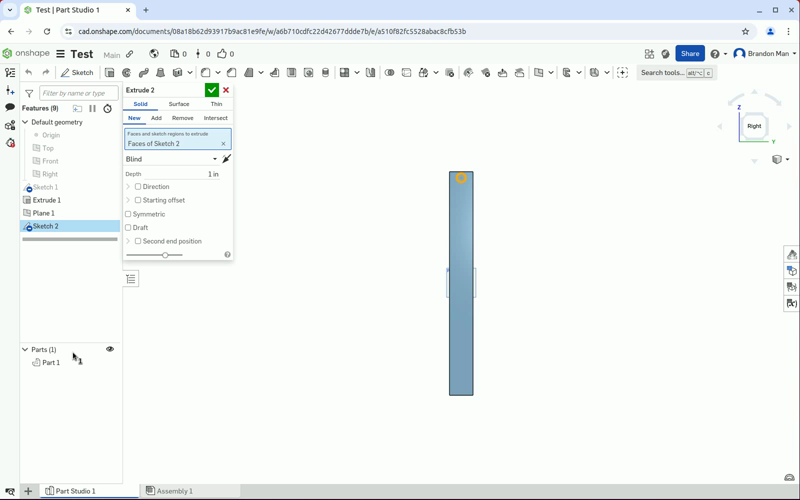
mouse_move(143, 106)
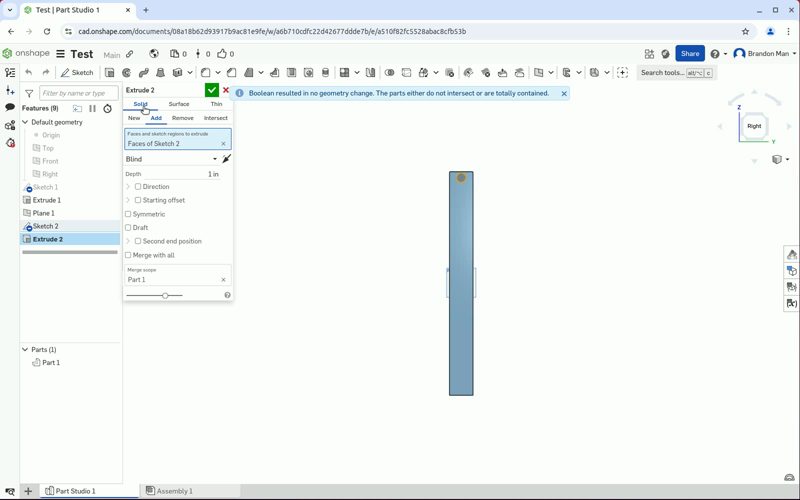
click(143, 106)
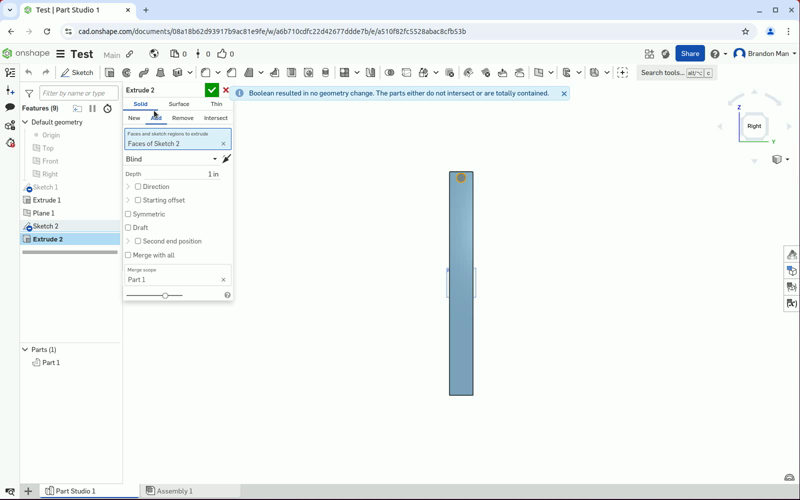
mouse_move(186, 120)
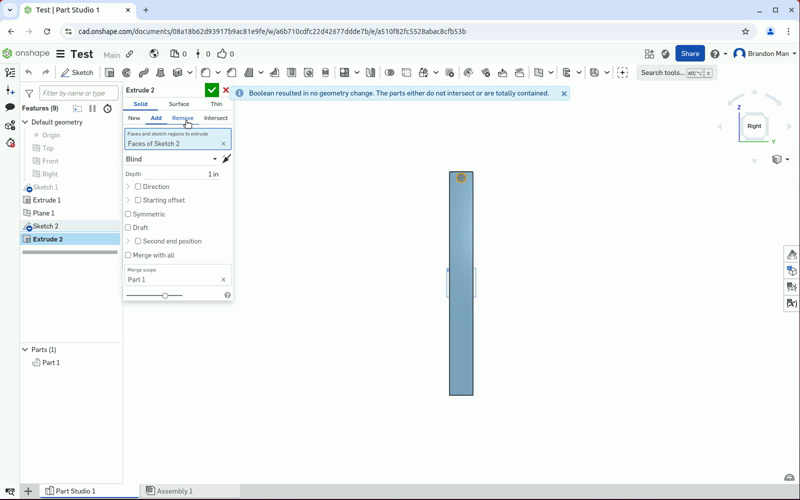
click(186, 120)
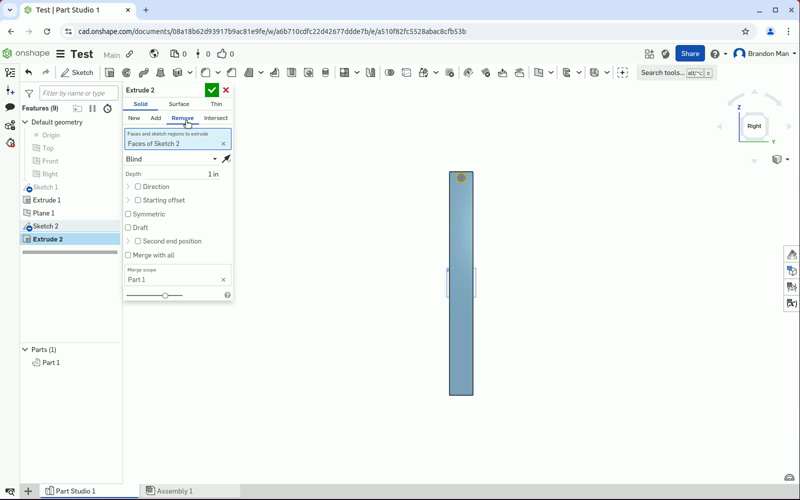
key(tab, 4)
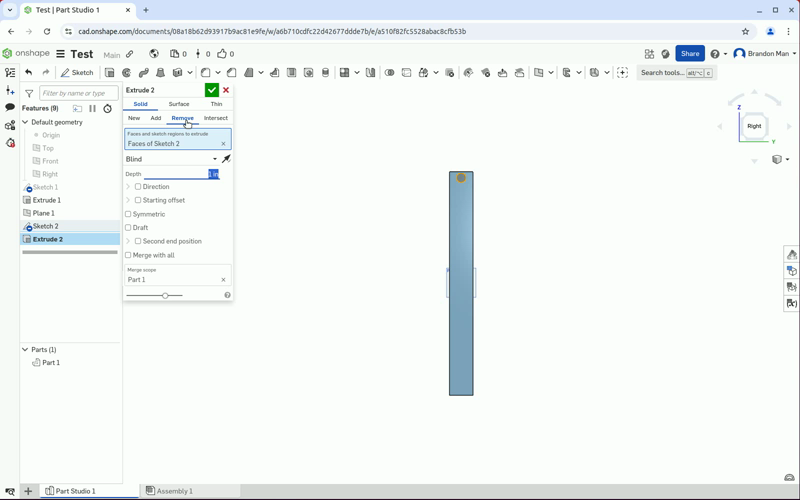
text(11.554)
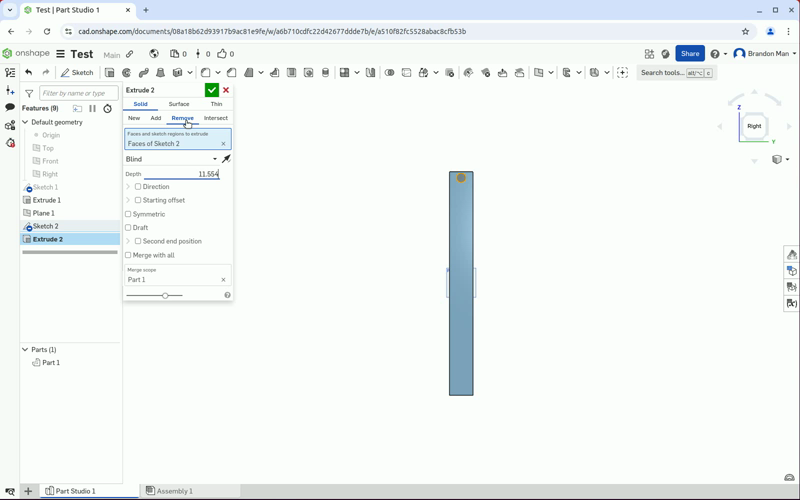
key(tab, 6)
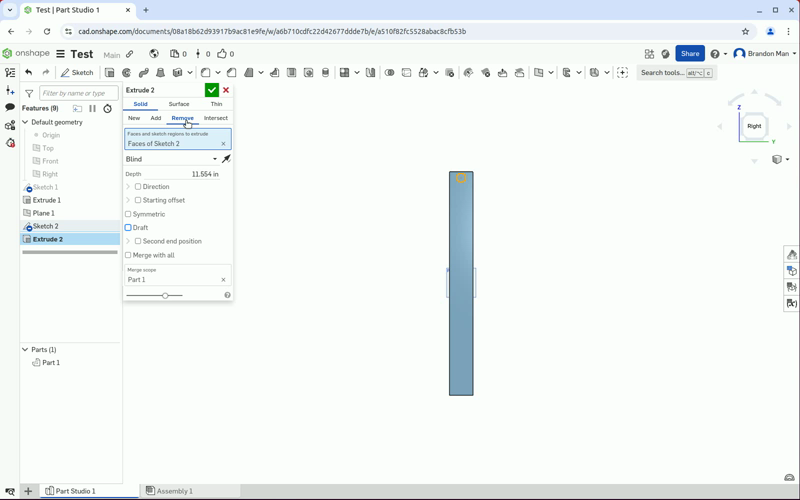
key(space)
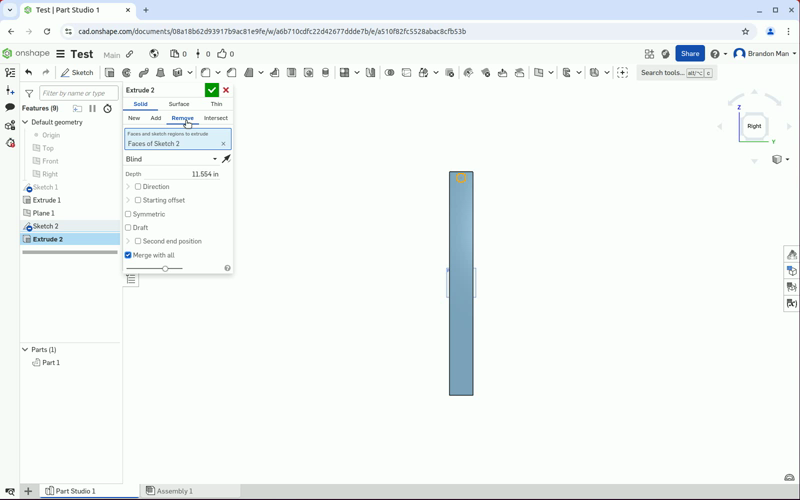
key(enter)
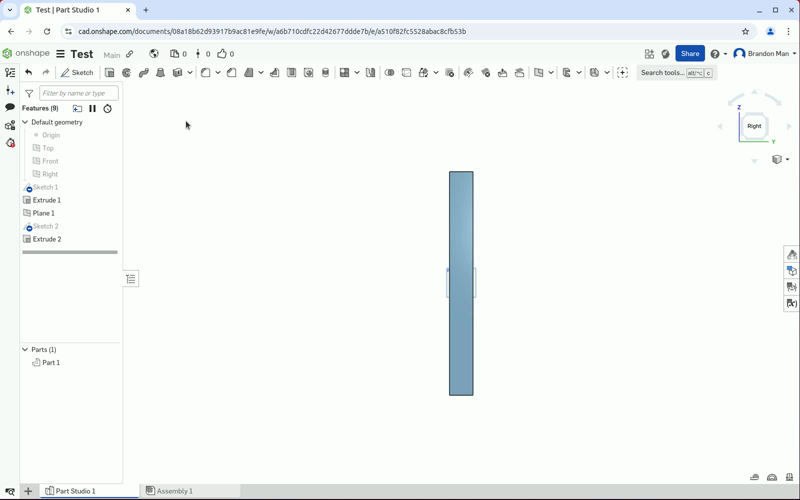
key(shift+h)
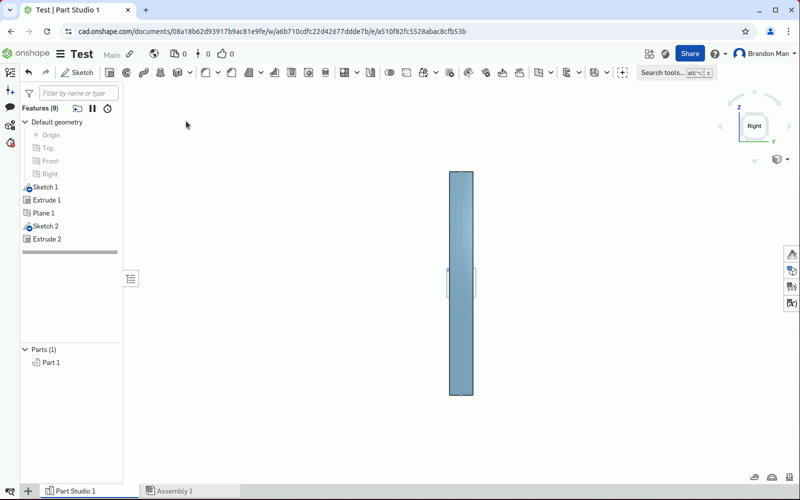
key(shift+h)
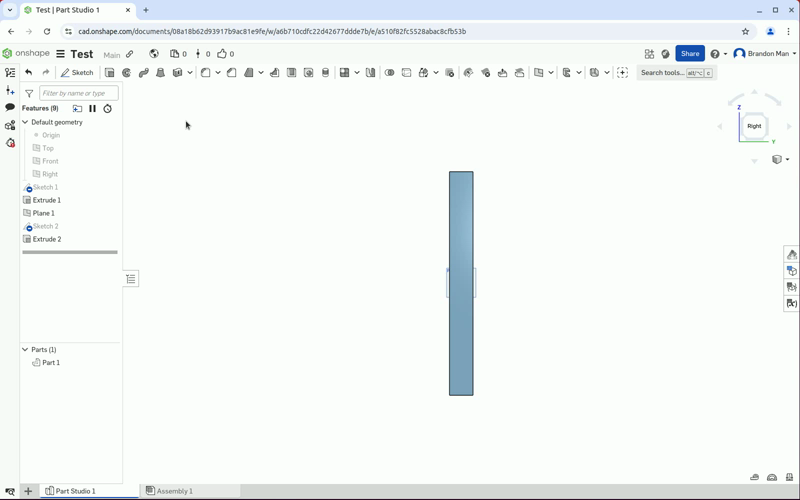
mouse_move(73, 189)
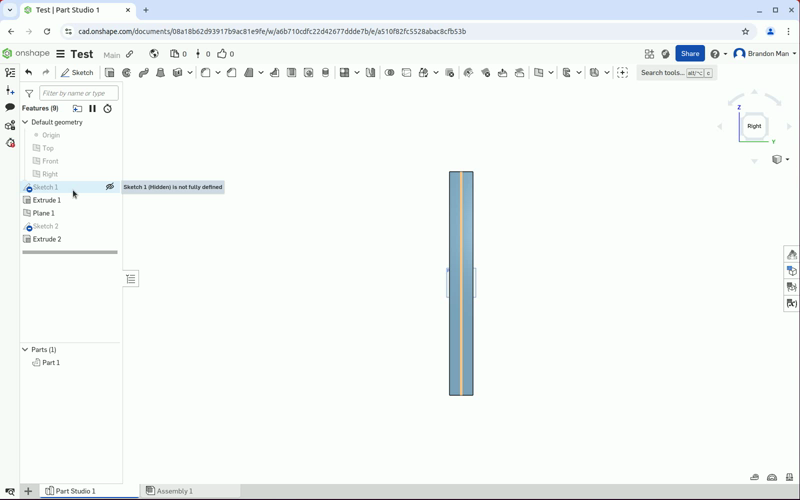
click(73, 189)
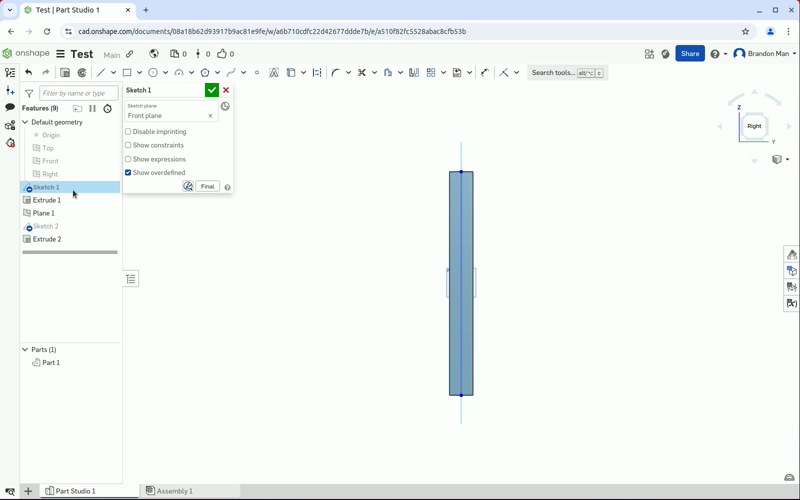
mouse_move(229, 92)
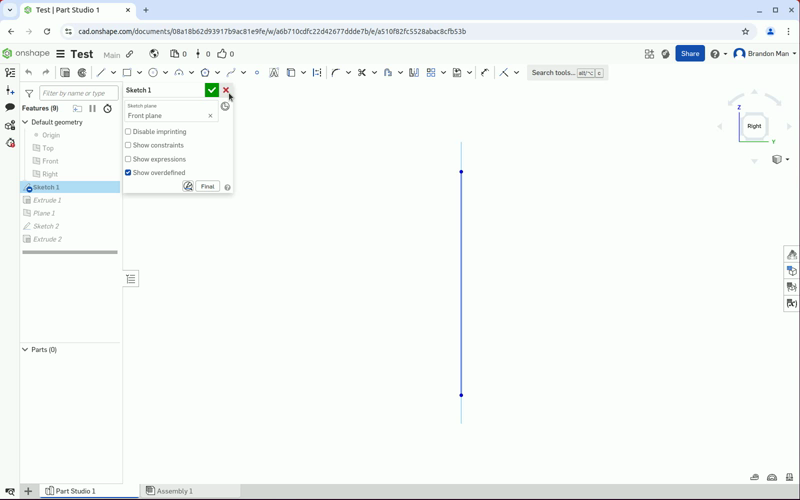
click(229, 92)
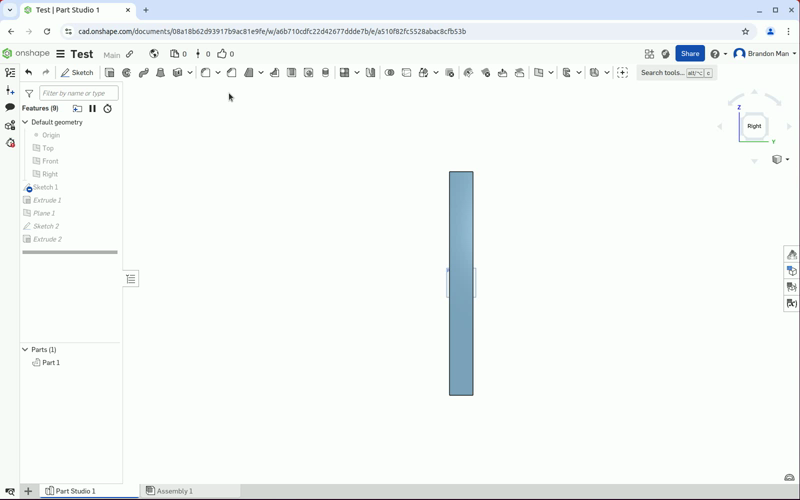
key(shift+s)
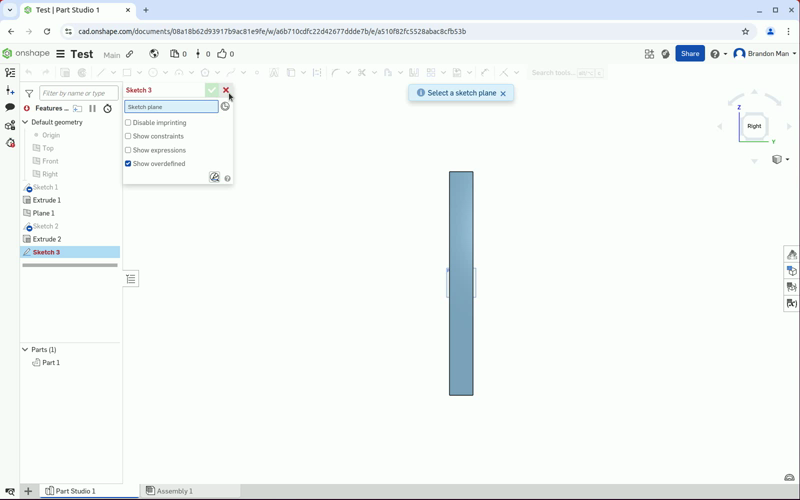
mouse_move(73, 215)
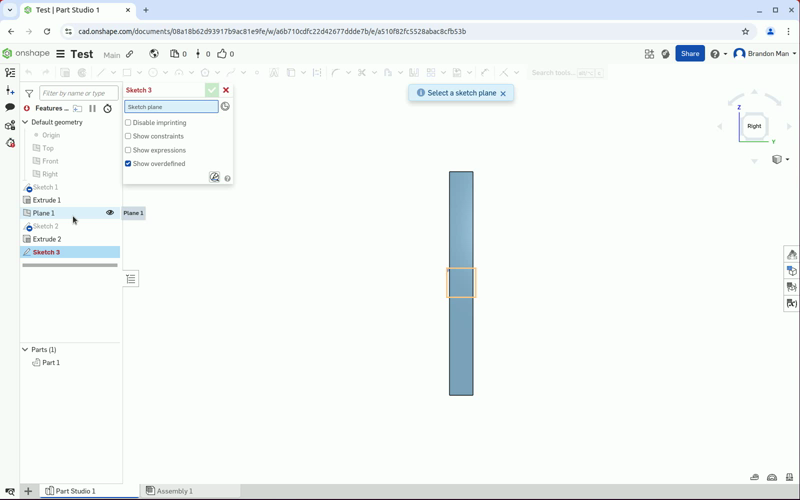
click(73, 215)
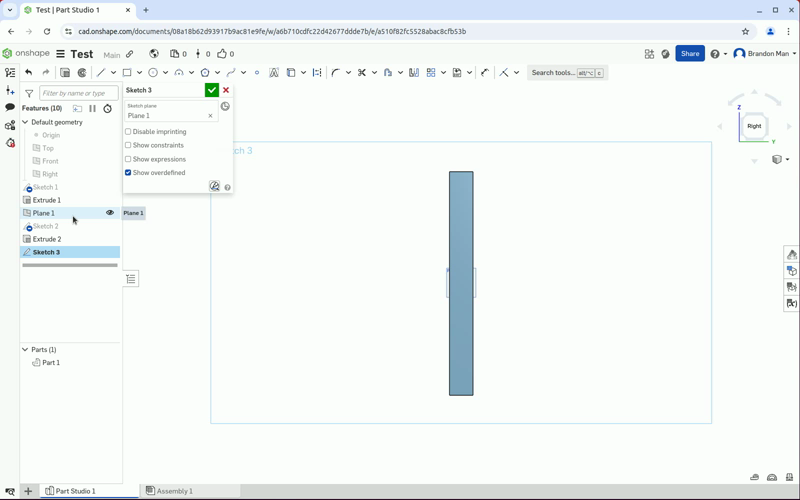
mouse_move(73, 352)
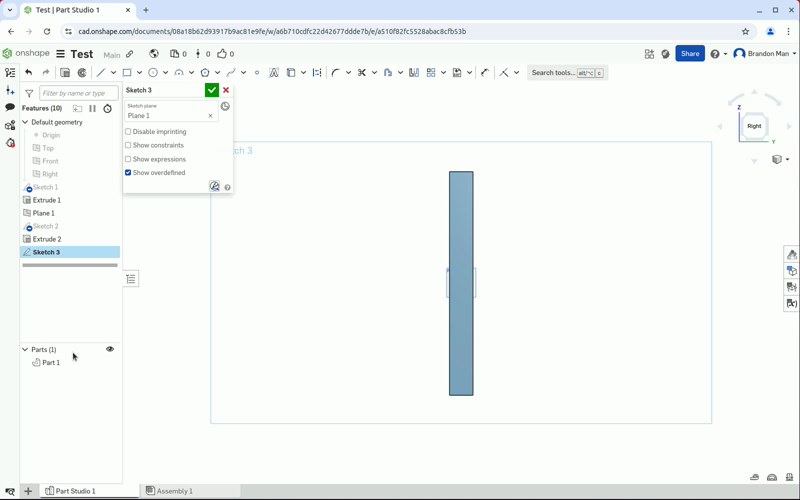
key(y)
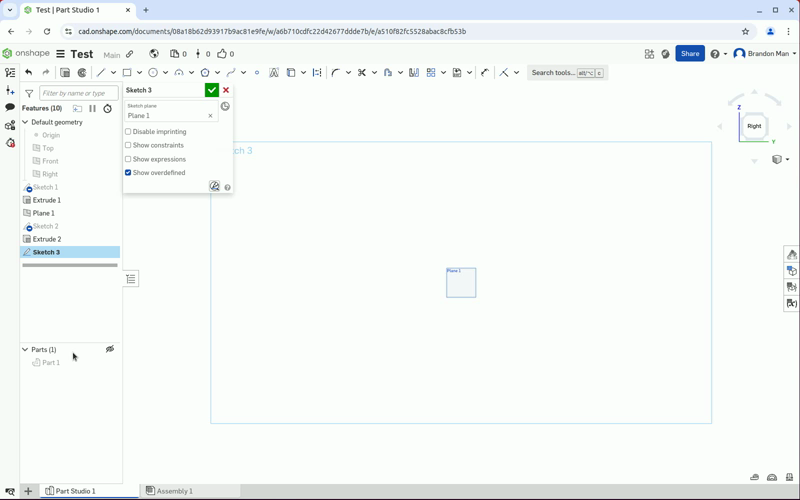
key(c)
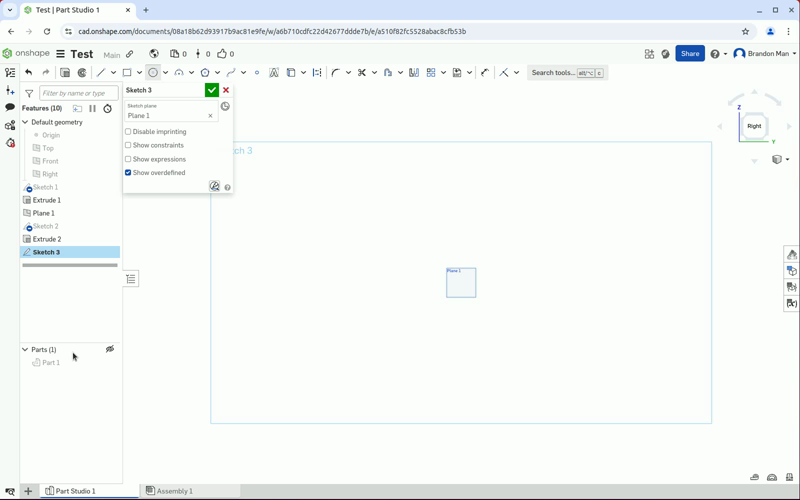
key_down(shift)
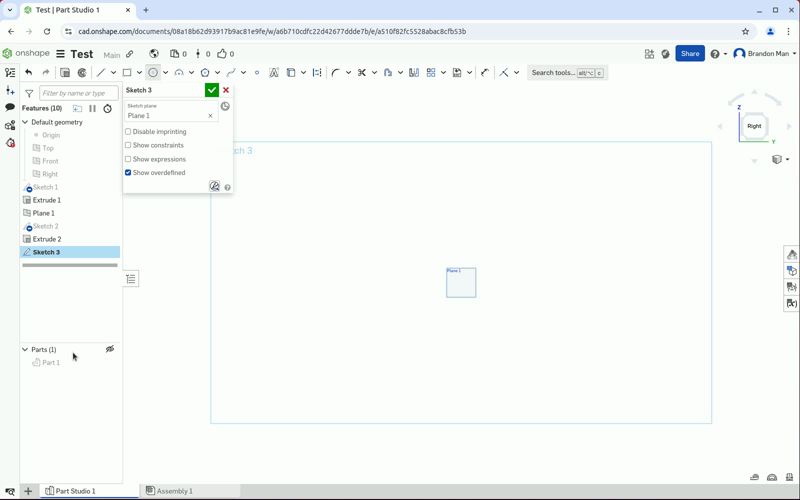
mouse_move(461, 209)
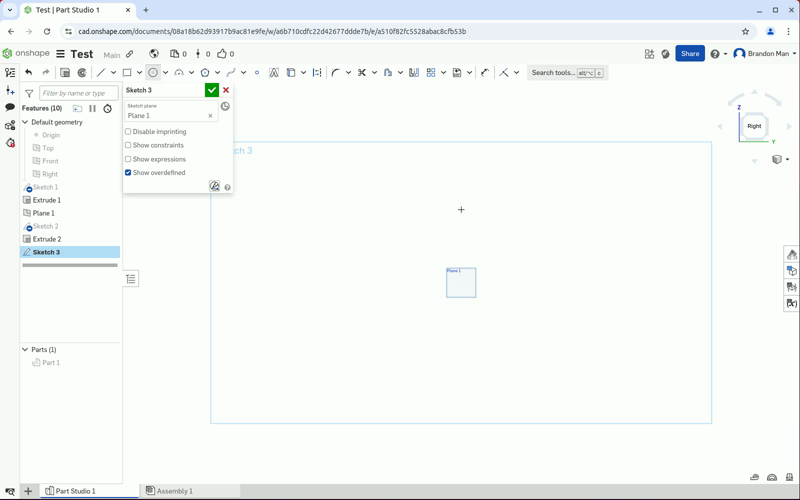
click(461, 209)
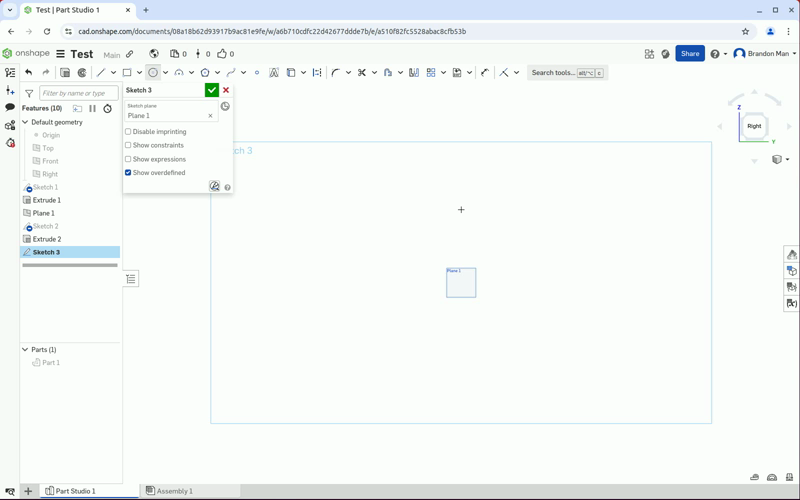
key_up(shift)
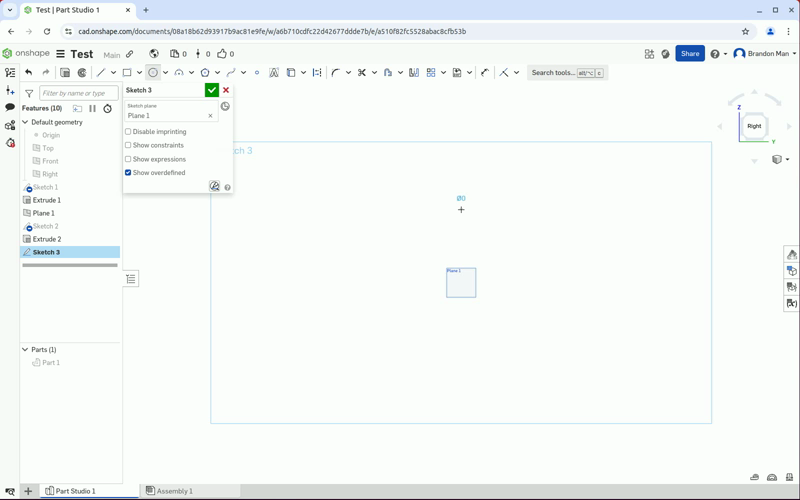
mouse_move(465, 209)
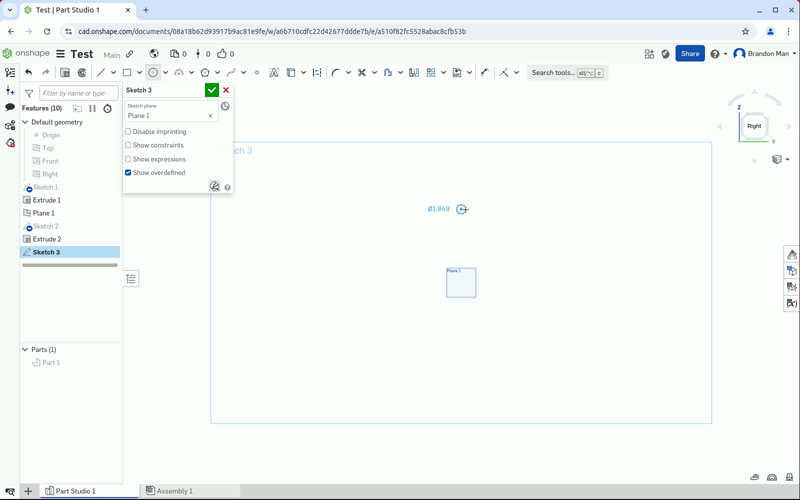
click(465, 209)
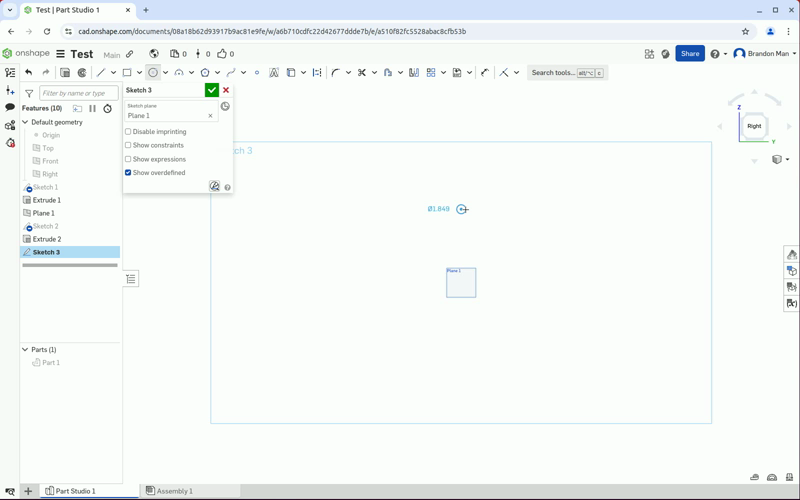
key(esc)
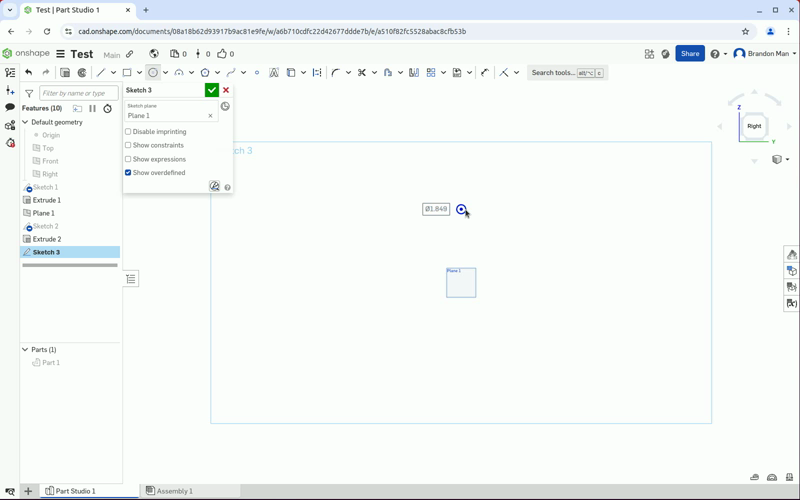
mouse_move(462, 212)
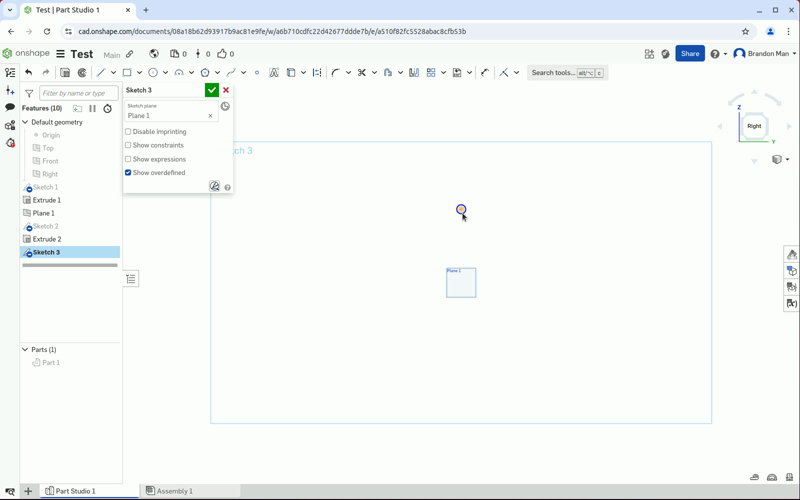
scroll(6)
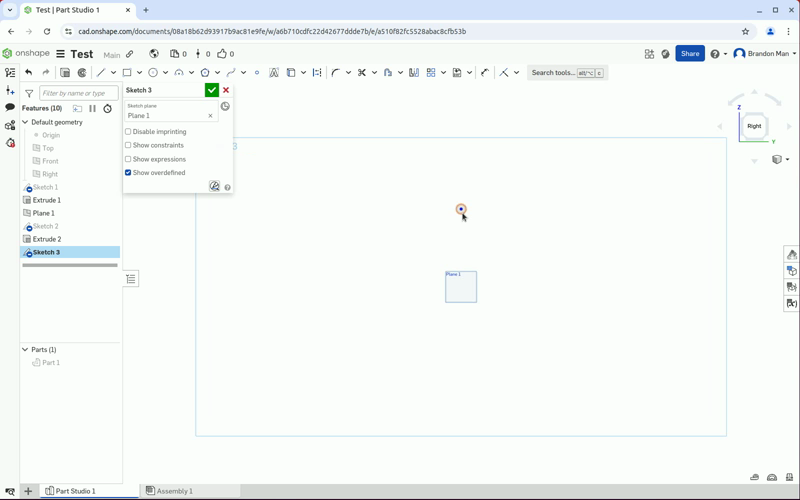
scroll(6)
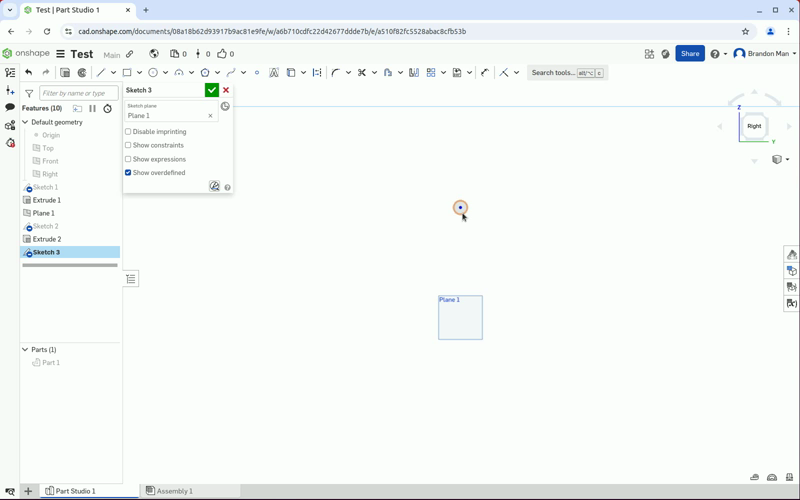
scroll(6)
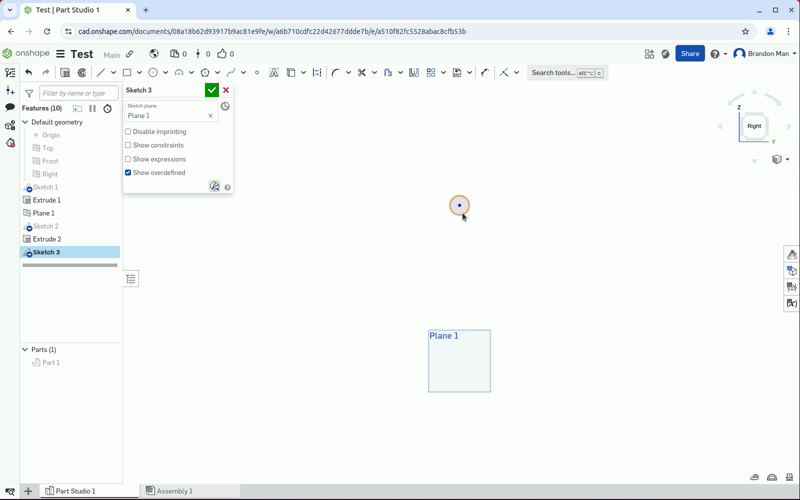
scroll(6)
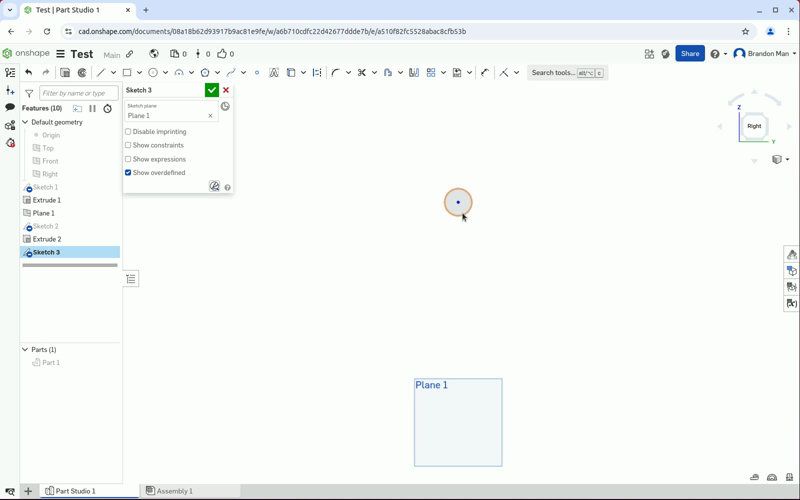
scroll(6)
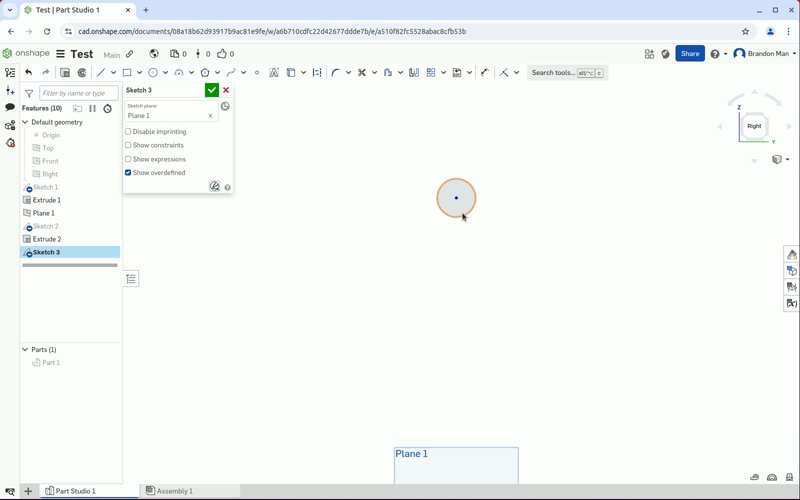
scroll(6)
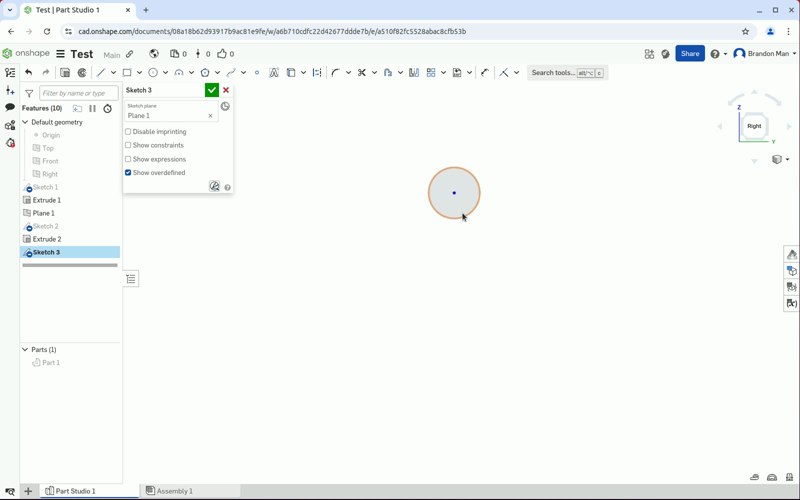
scroll(6)
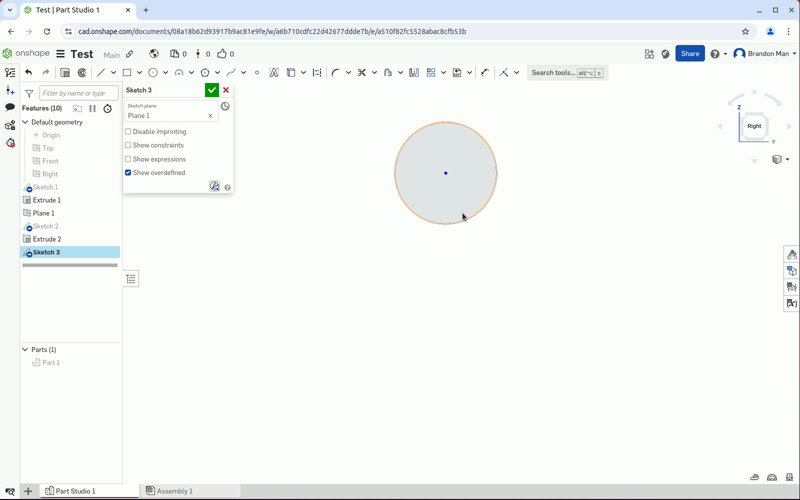
click(462, 212)
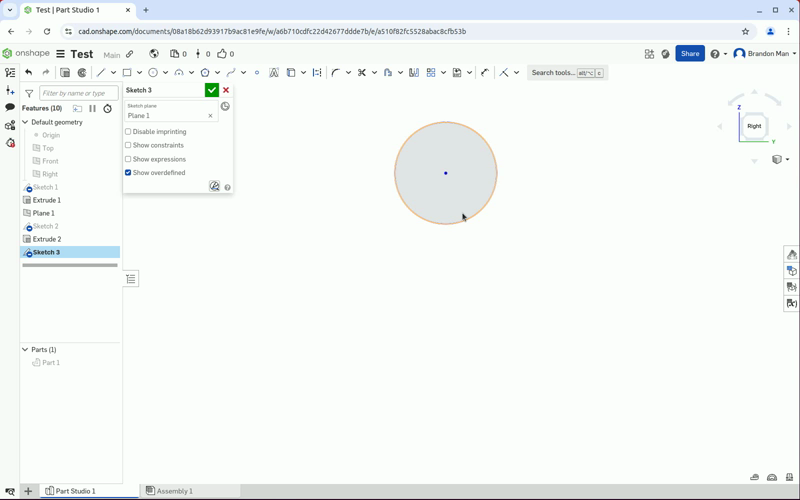
scroll(-6)
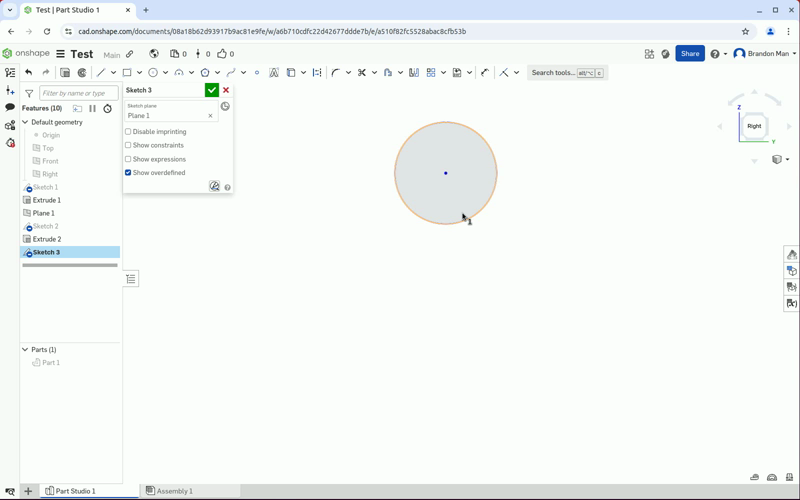
scroll(-6)
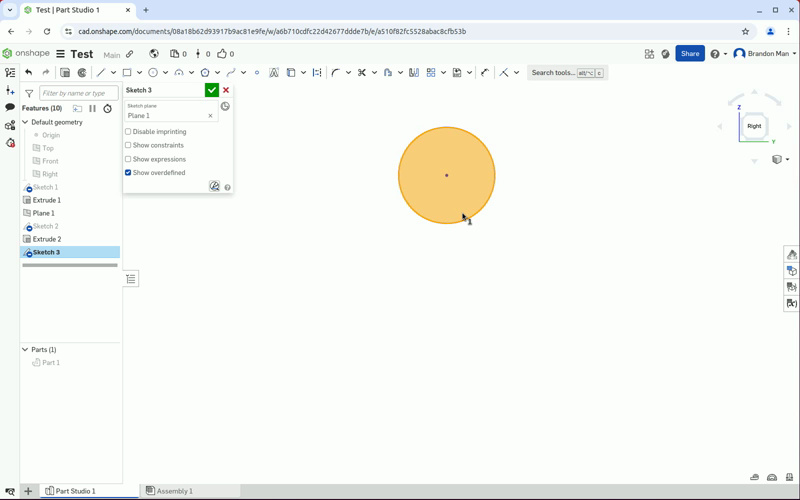
scroll(-6)
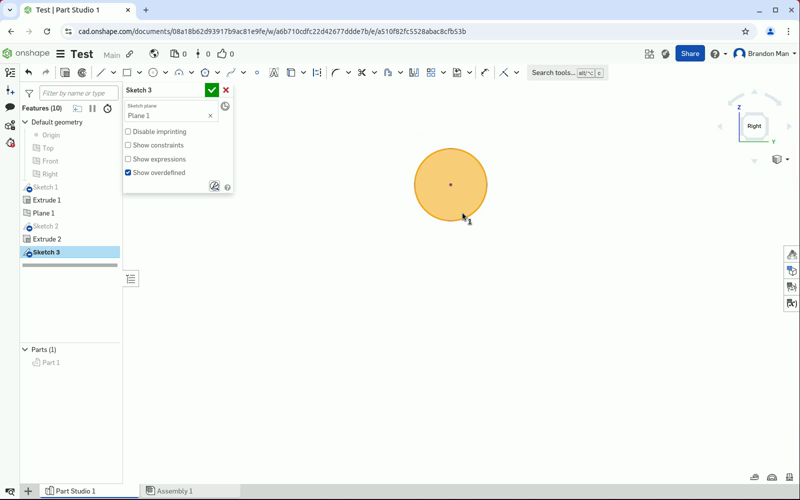
scroll(-6)
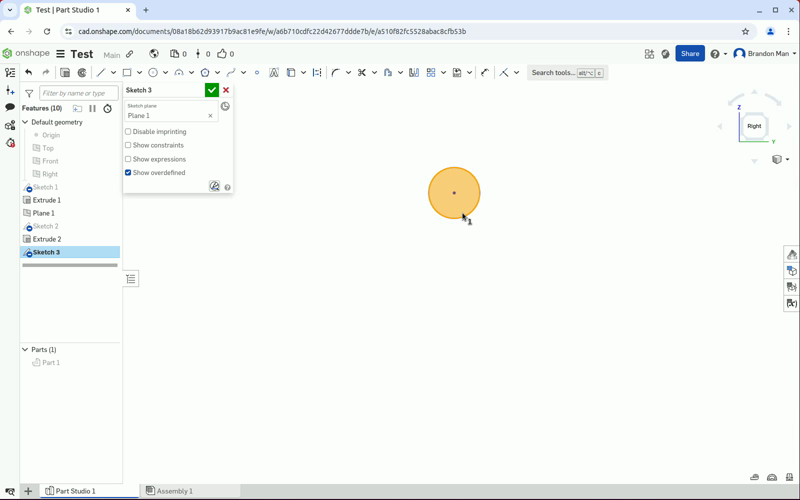
scroll(-6)
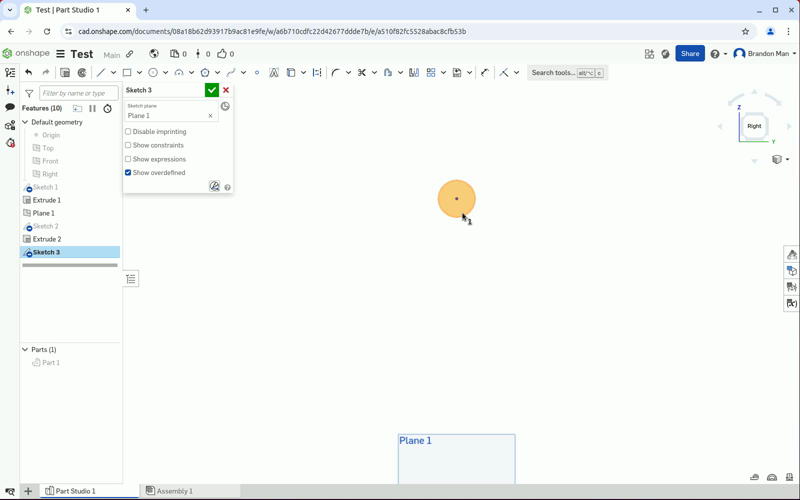
scroll(-6)
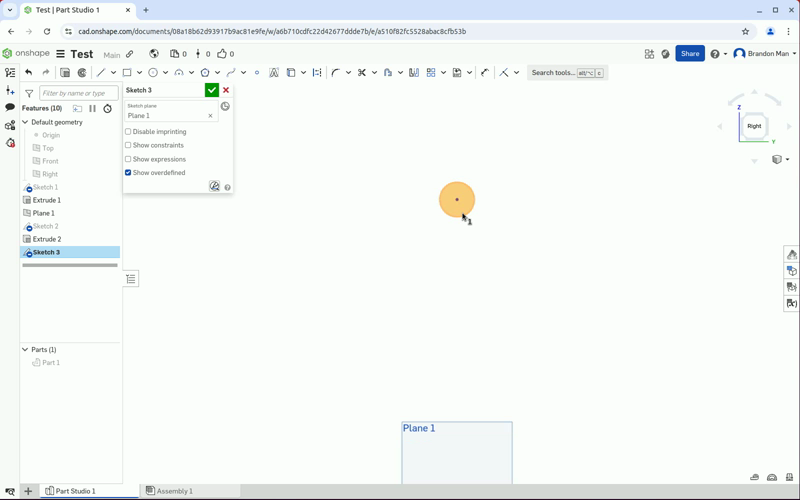
scroll(-6)
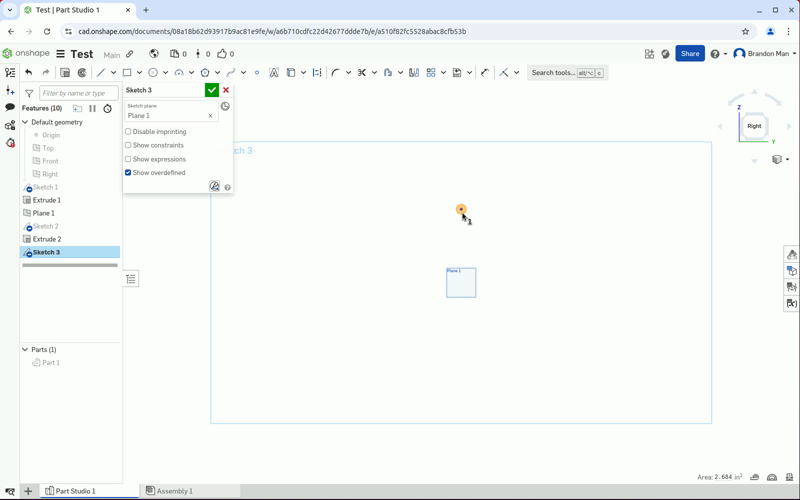
mouse_move(73, 352)
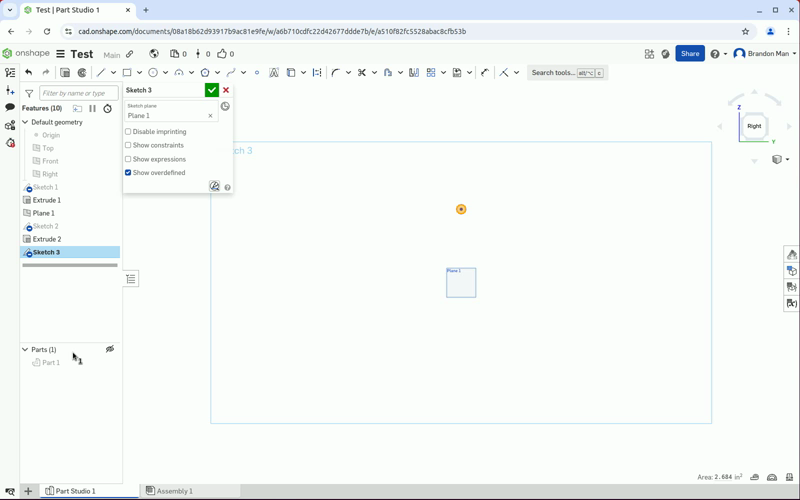
key(shift+y)
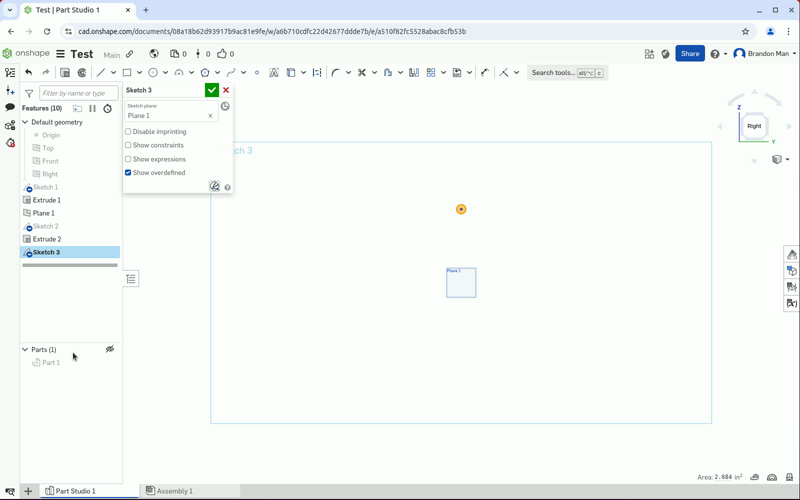
key(shift+e)
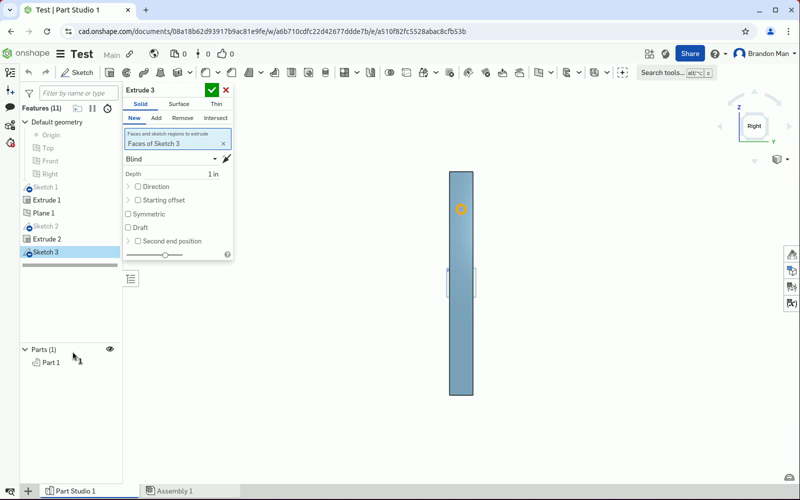
mouse_move(143, 106)
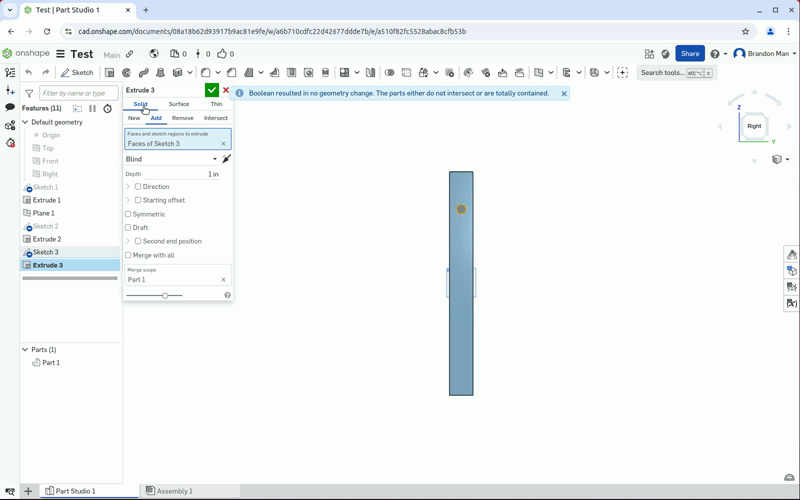
click(143, 106)
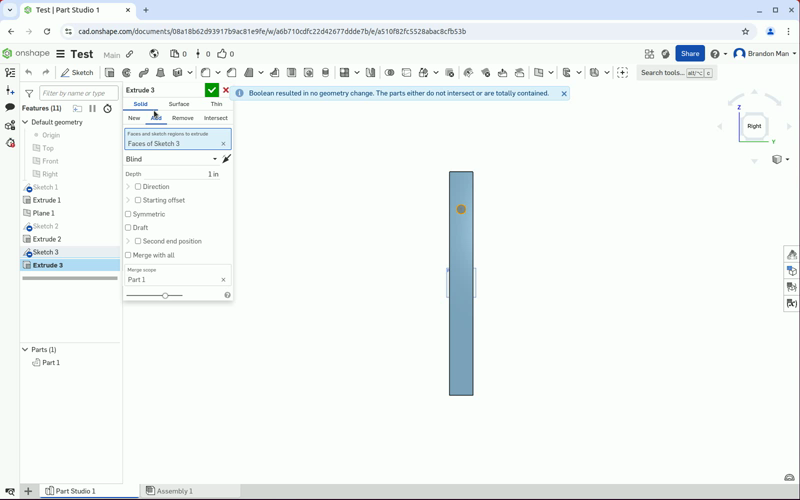
mouse_move(186, 120)
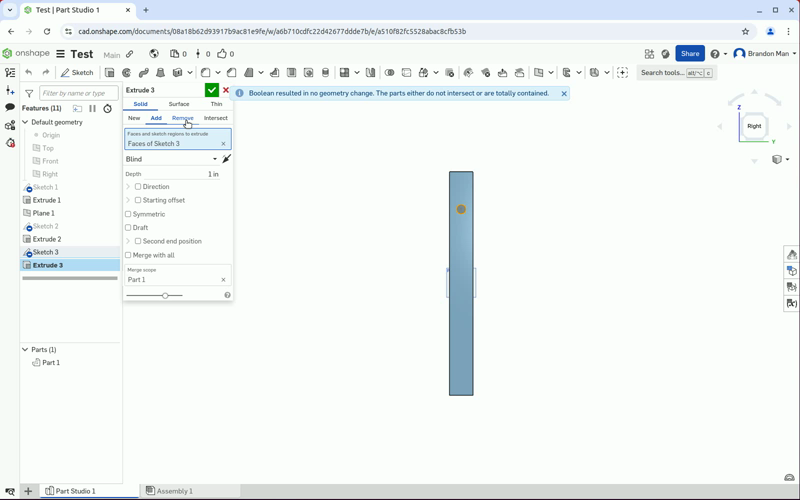
click(186, 120)
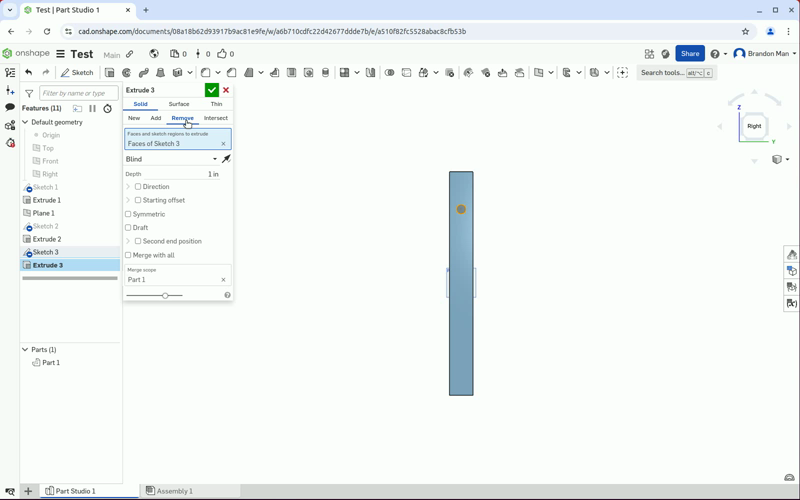
key(tab, 4)
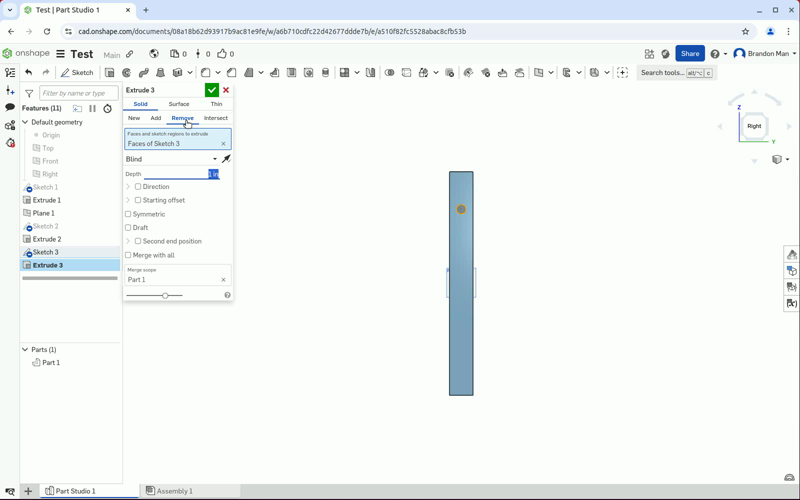
text(11.554)
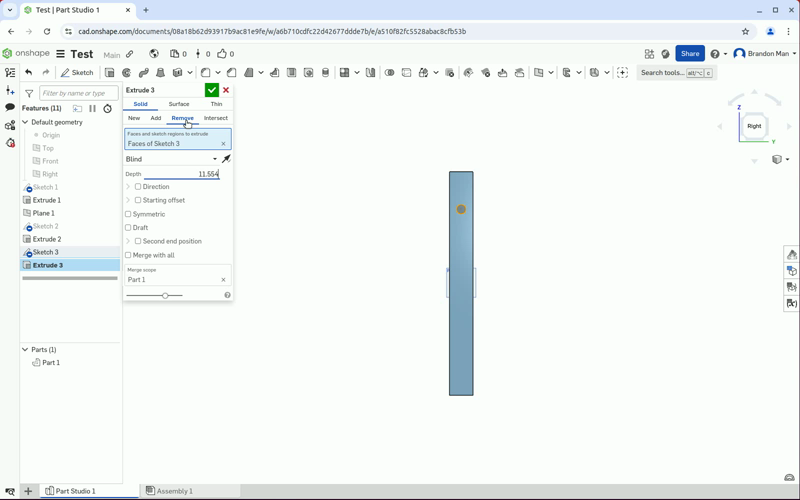
key(tab, 6)
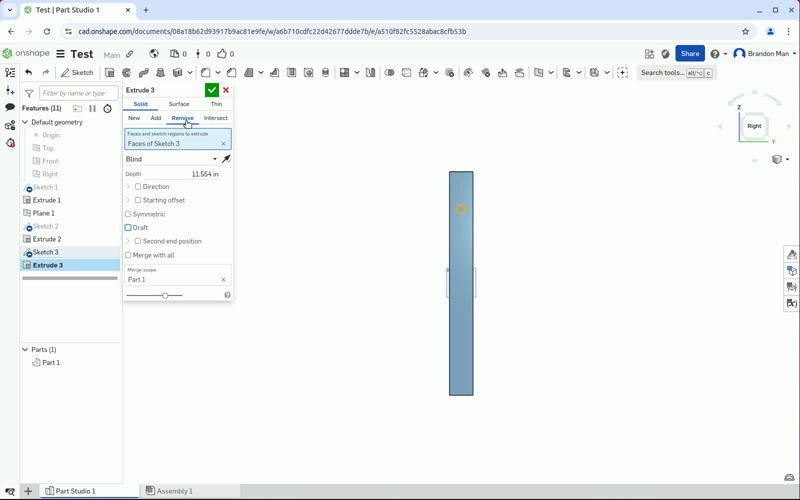
key(space)
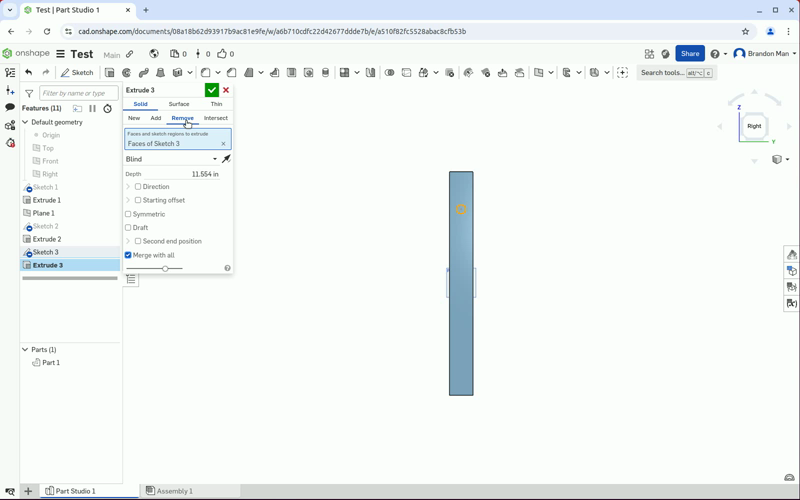
key(enter)
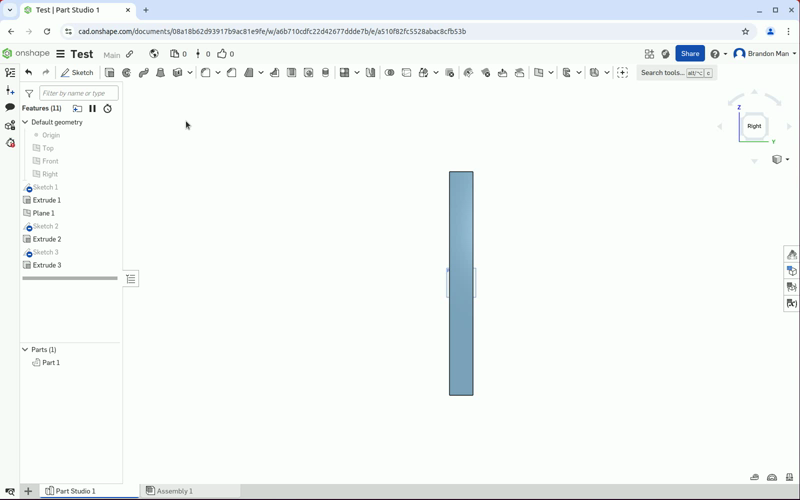
key(shift+h)
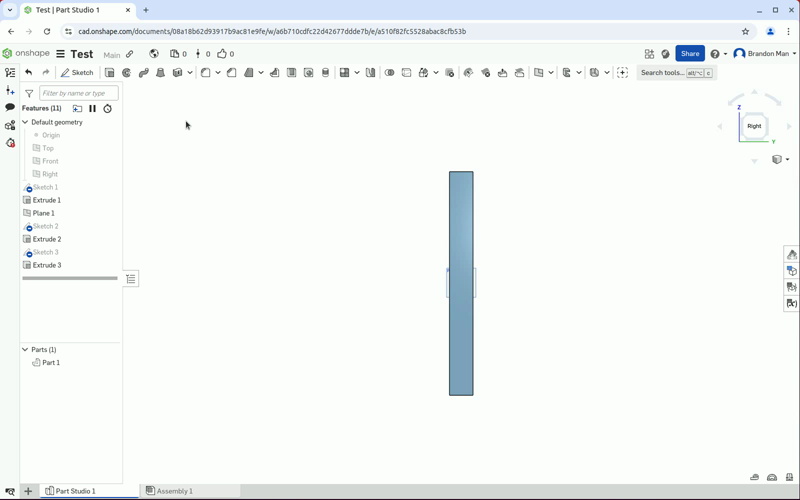
key(shift+h)
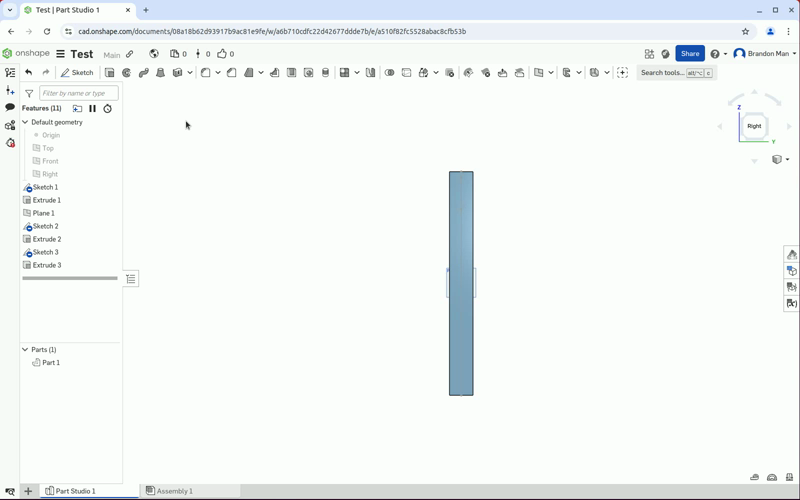
key(shift+7)
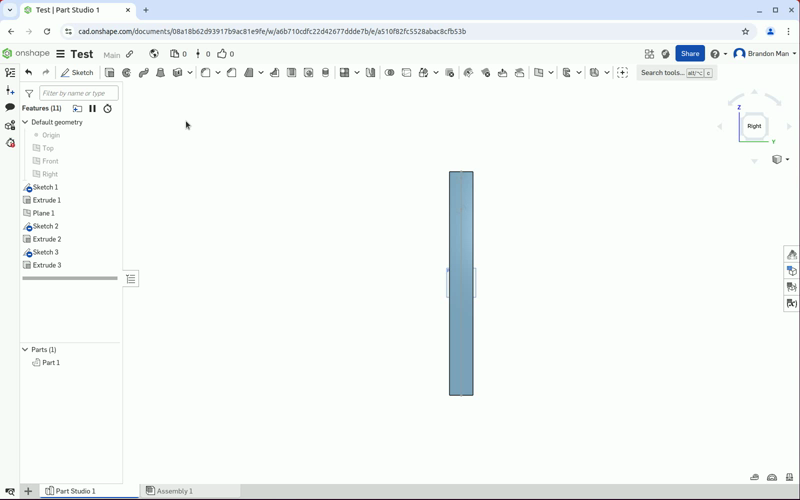
key(right, 2)
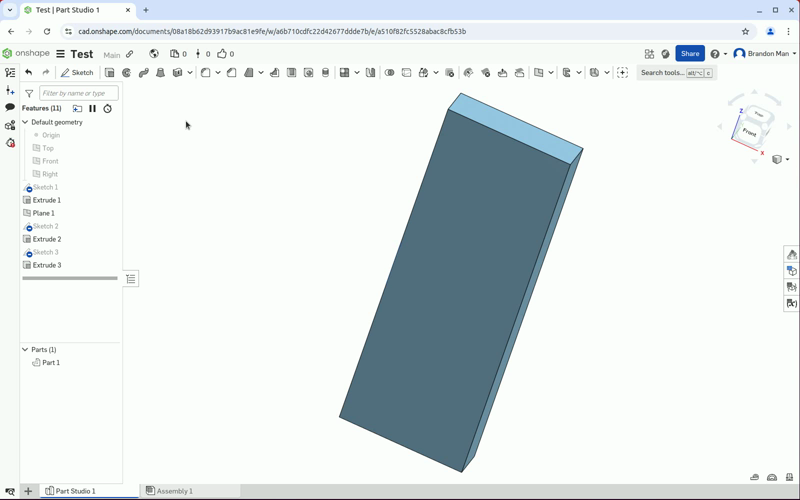
key(down, 2)
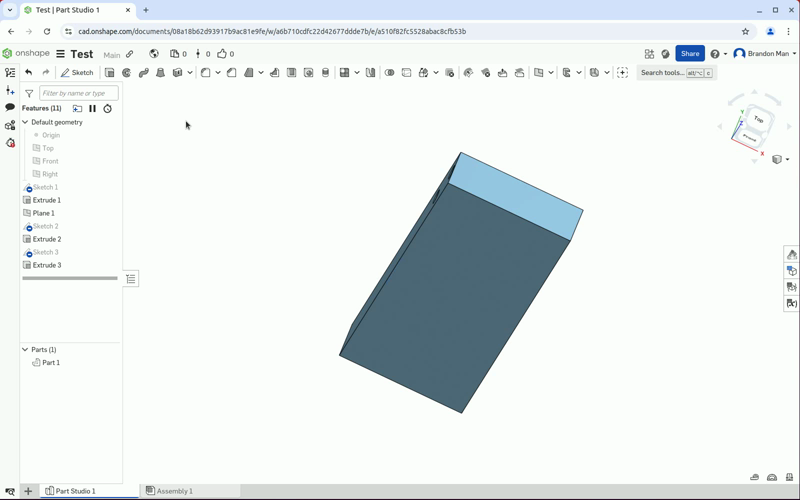
key(up, 2)
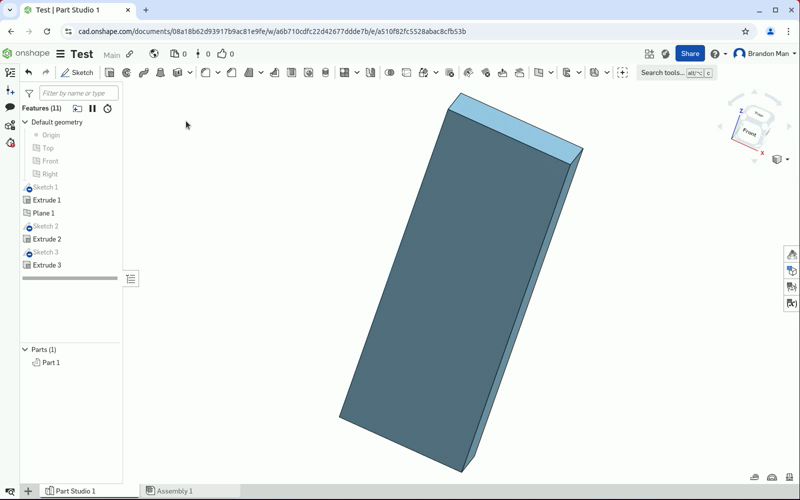
key(left, 2)
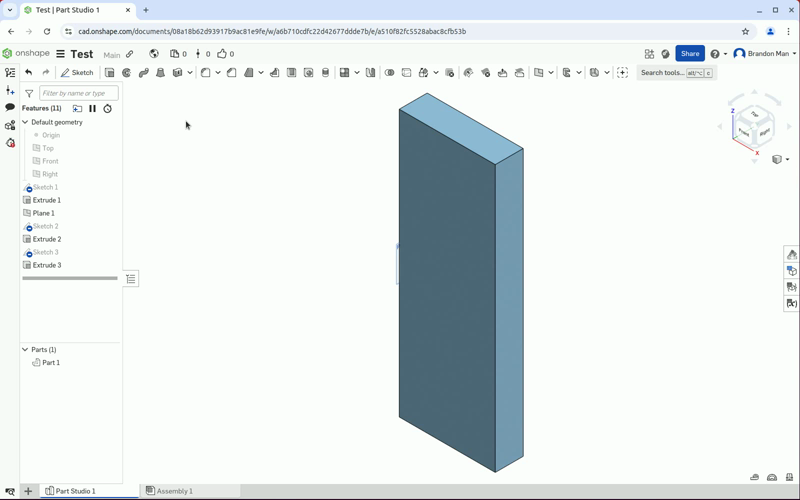
mouse_move(73, 189)
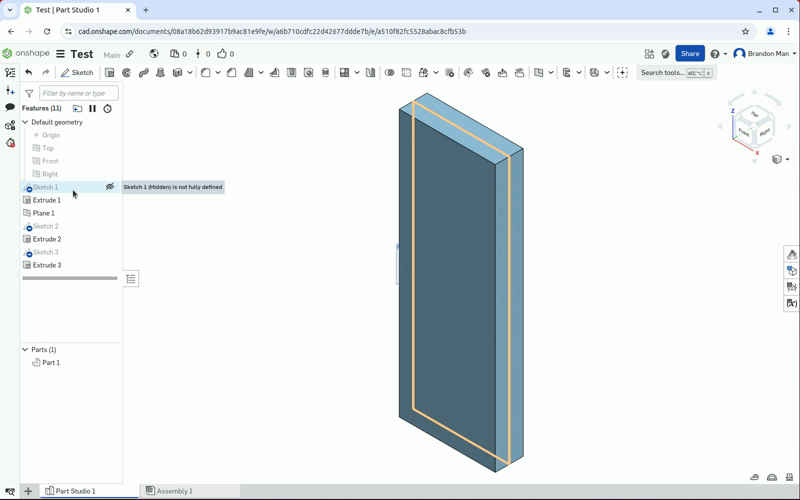
click(73, 189)